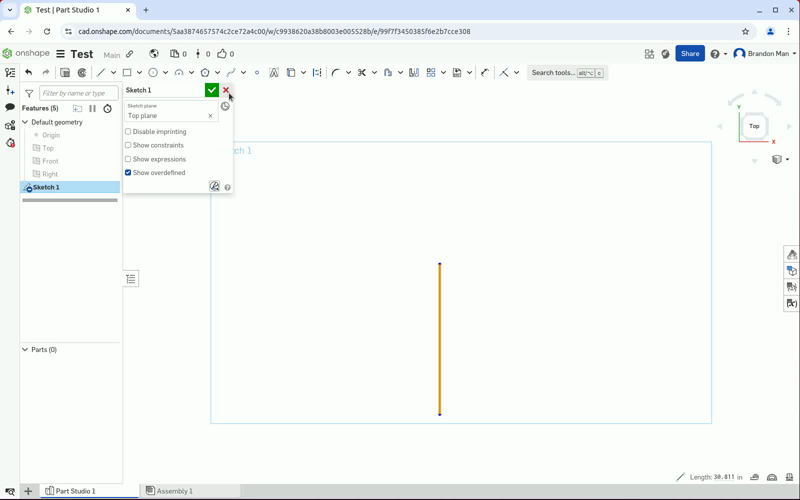
key(shift+h)
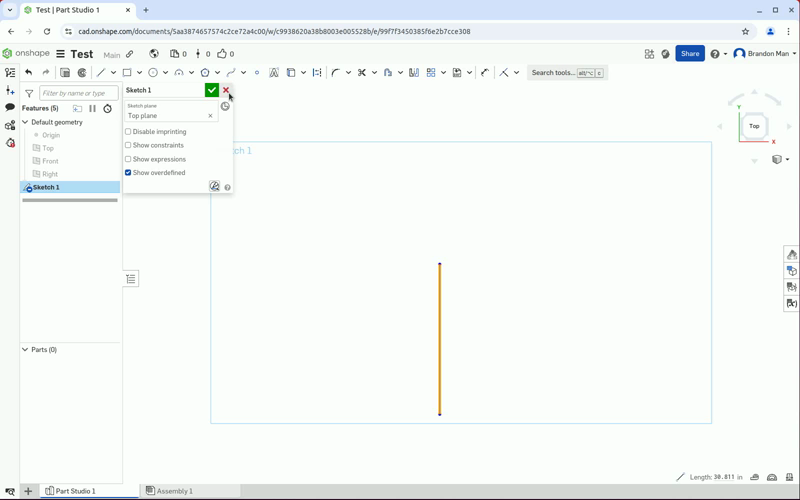
key(shift+s)
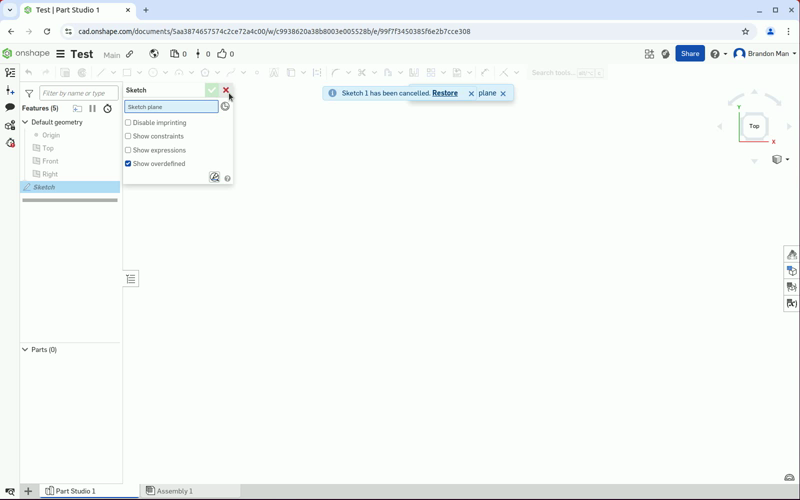
mouse_move(73, 150)
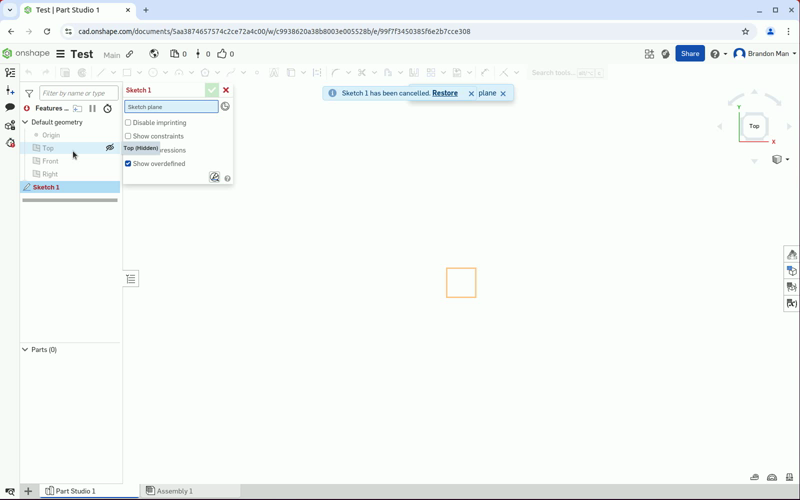
click(73, 150)
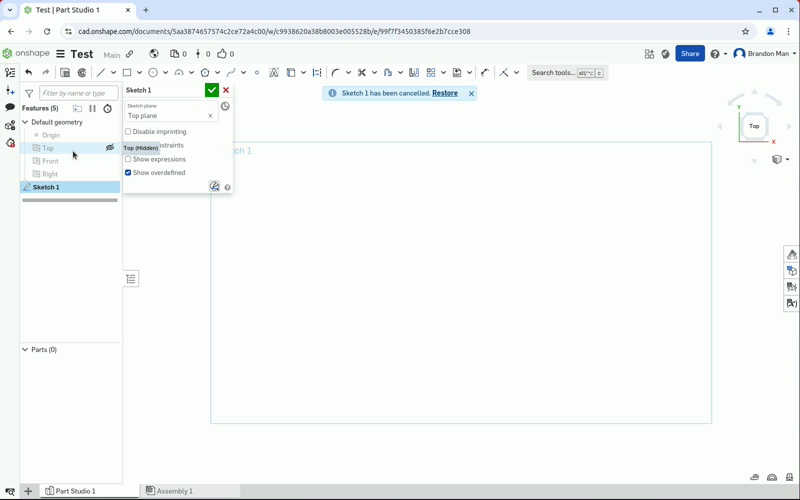
mouse_move(73, 352)
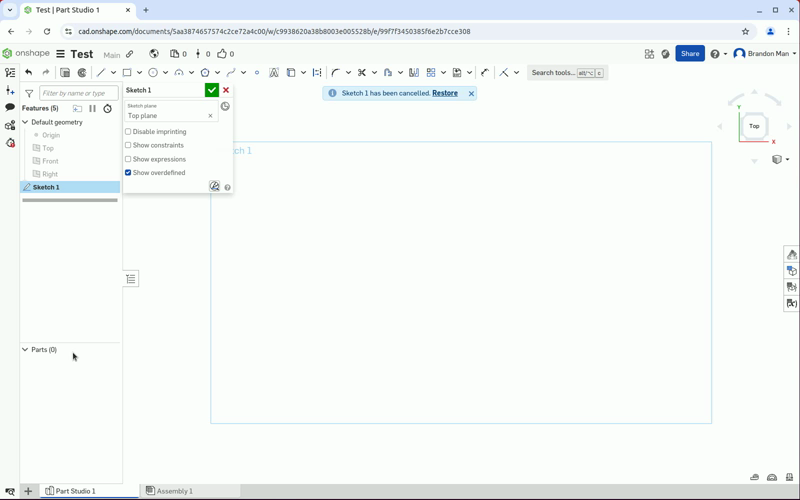
key(y)
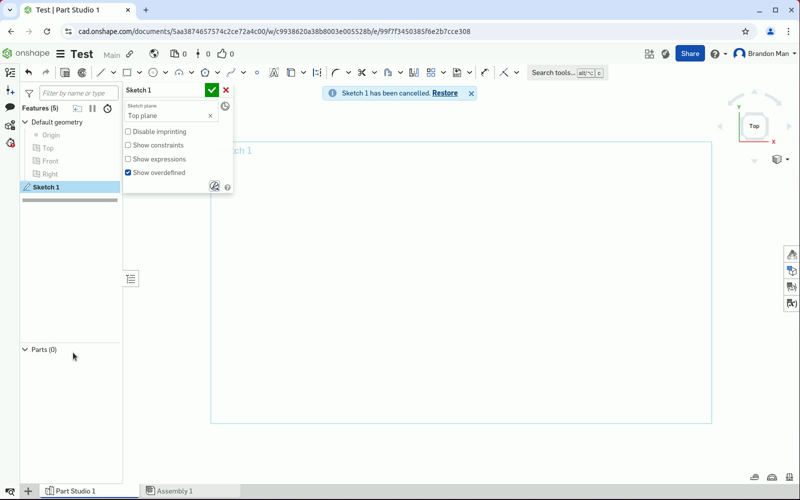
key(a)
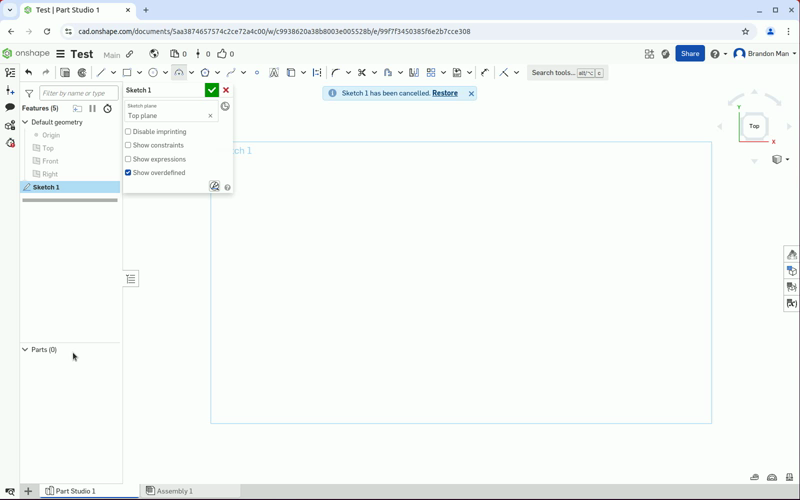
key_down(shift)
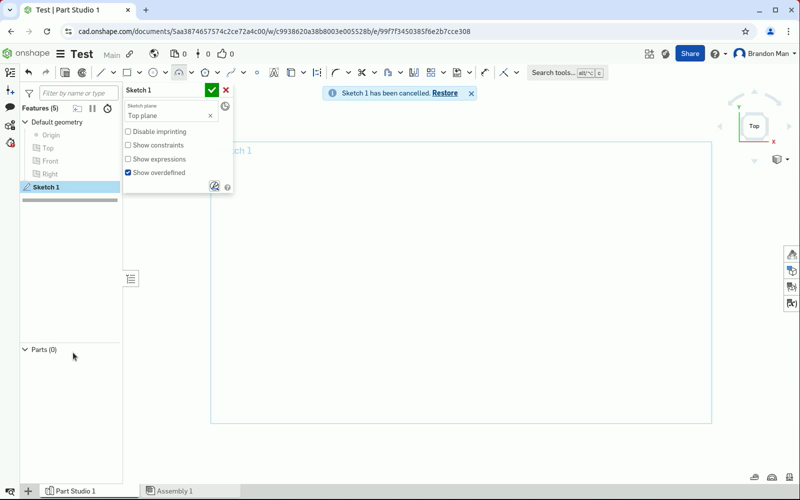
mouse_move(379, 361)
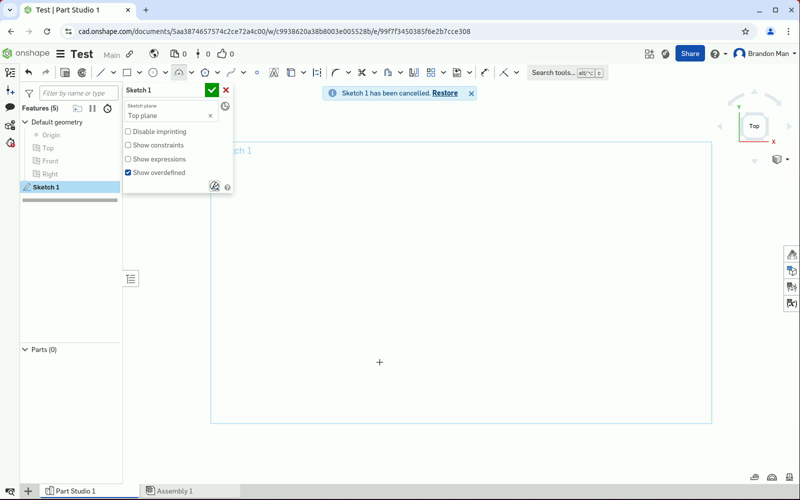
click(379, 361)
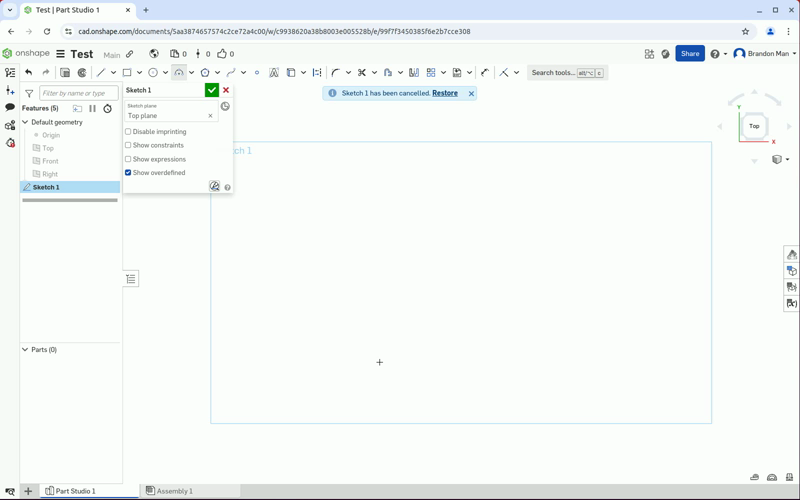
key_up(shift)
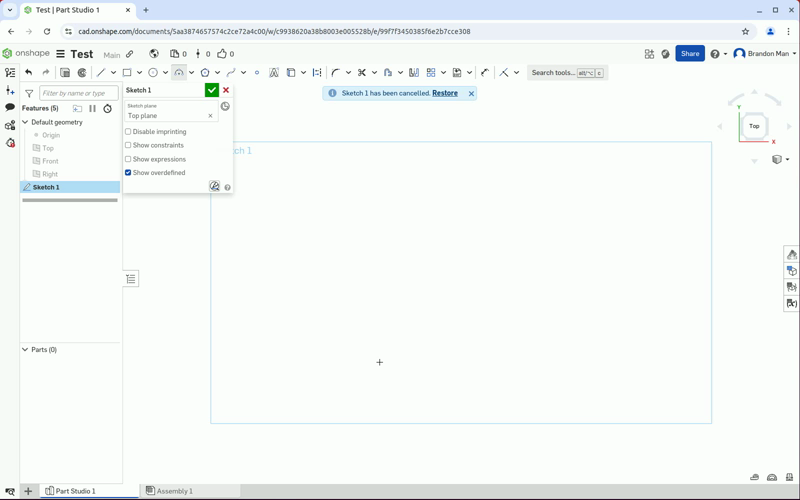
key_down(shift)
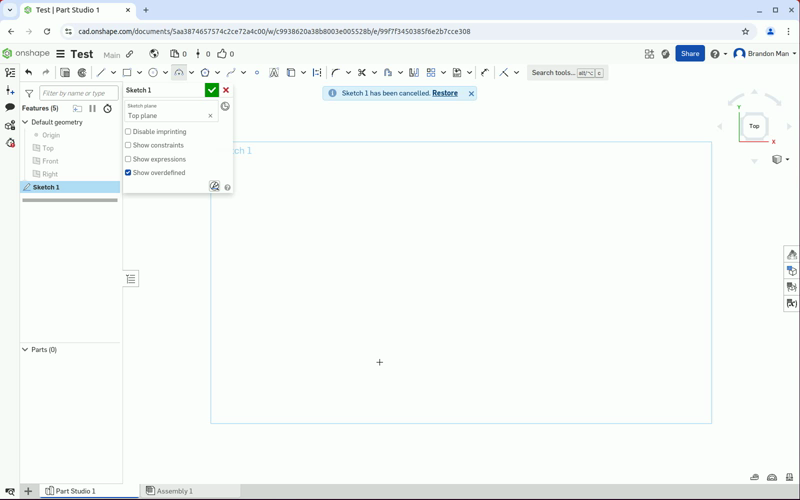
mouse_move(542, 361)
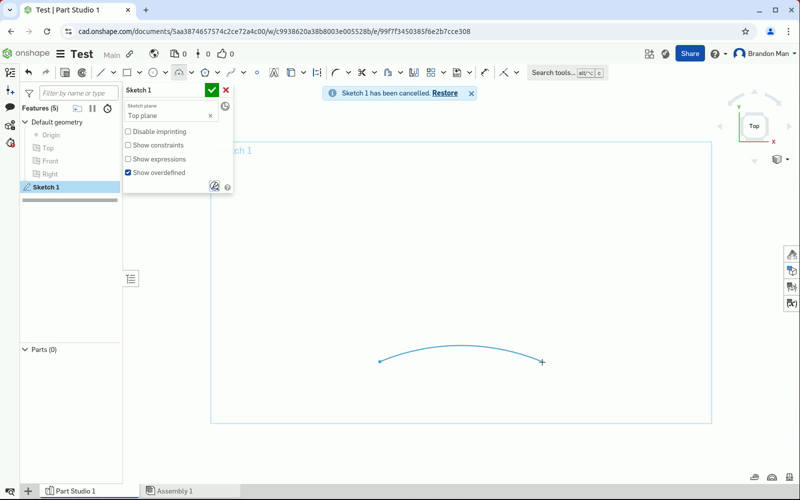
click(542, 361)
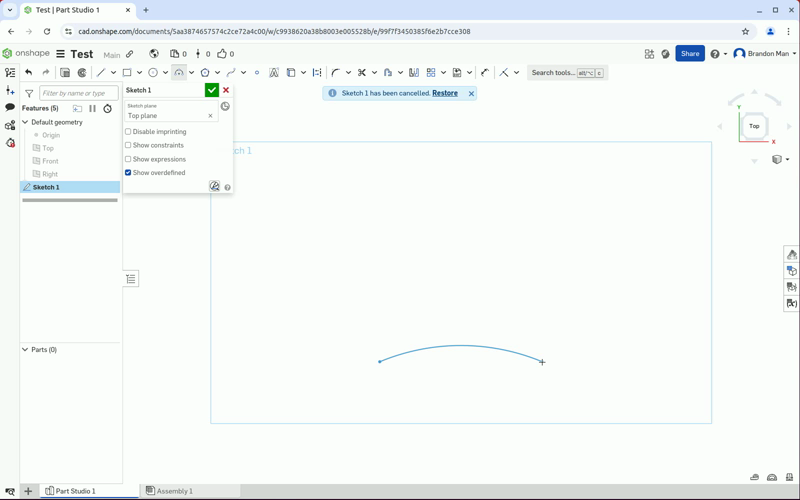
mouse_move(461, 395)
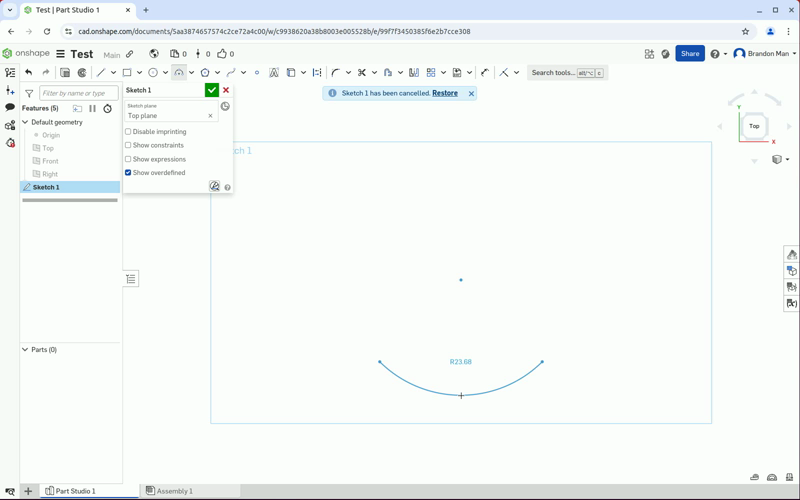
click(461, 395)
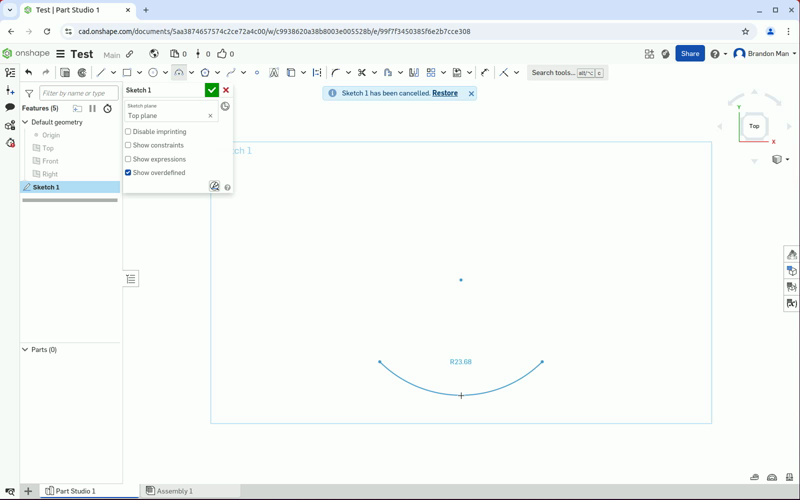
key_up(shift)
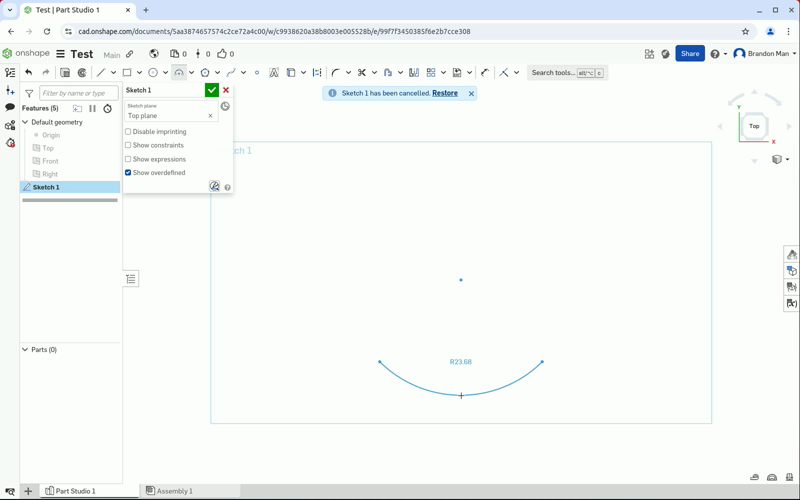
key(esc)
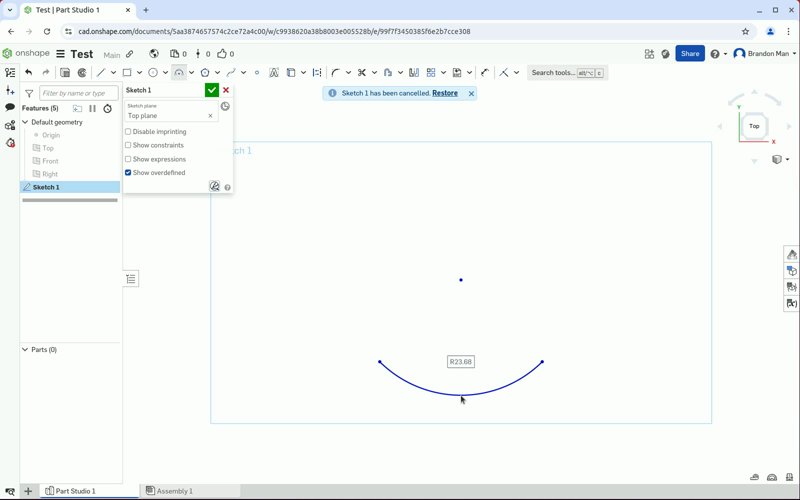
key(l)
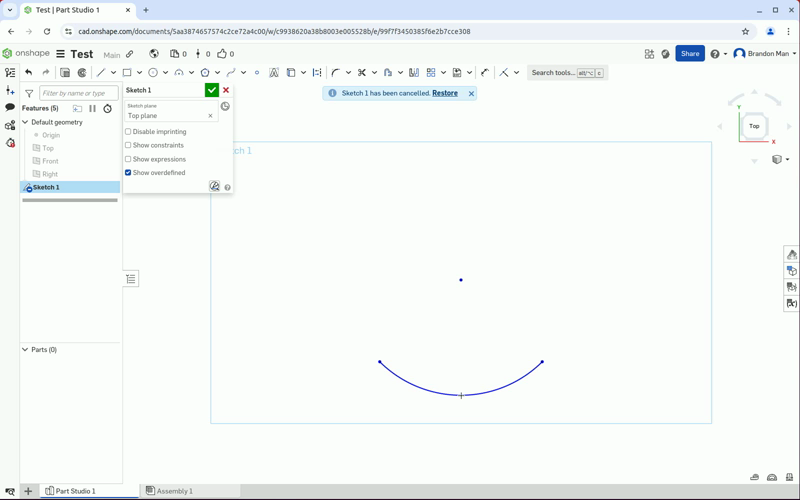
mouse_move(542, 361)
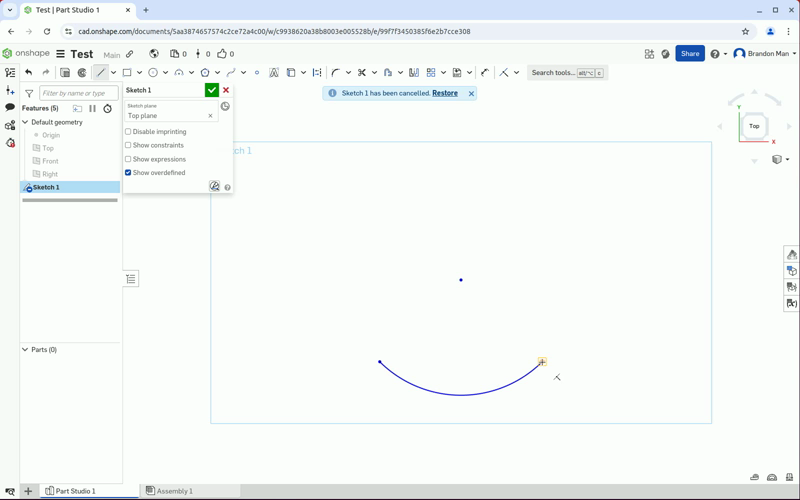
click(542, 361)
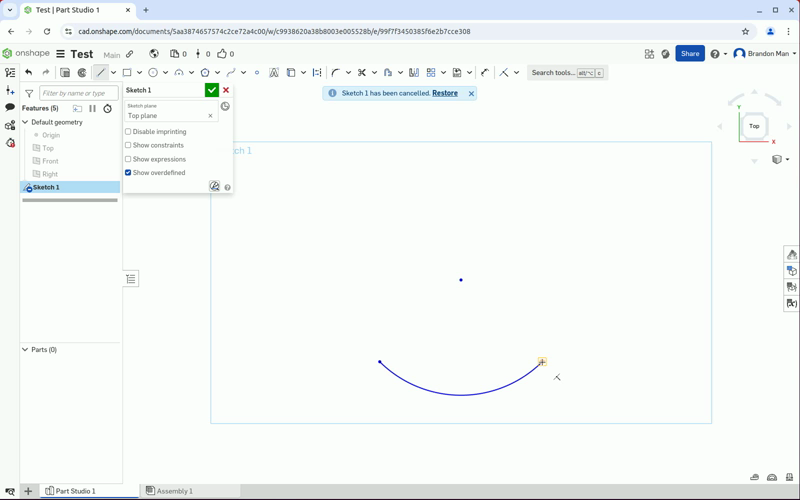
key_down(shift)
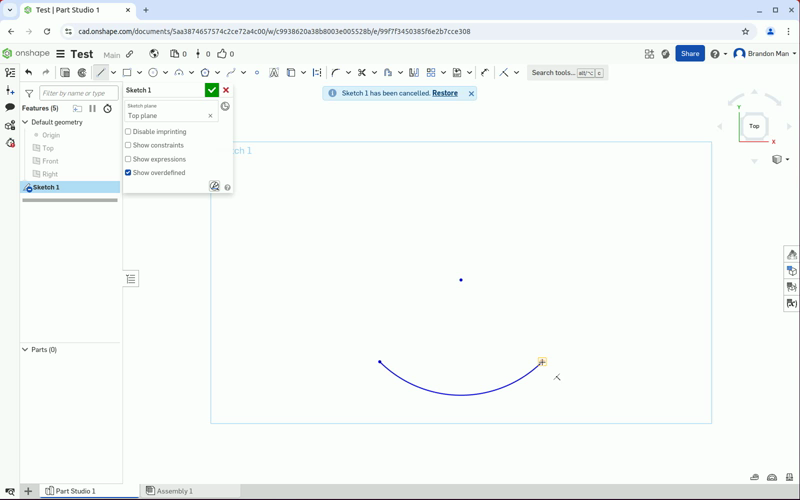
mouse_move(488, 175)
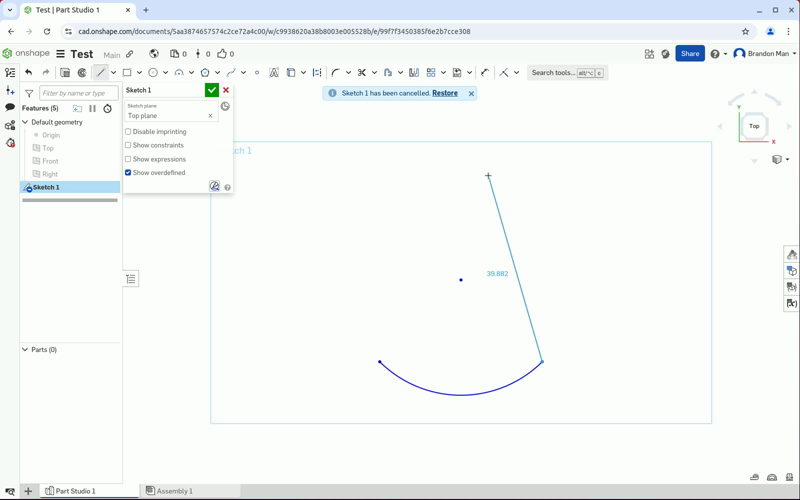
click(488, 175)
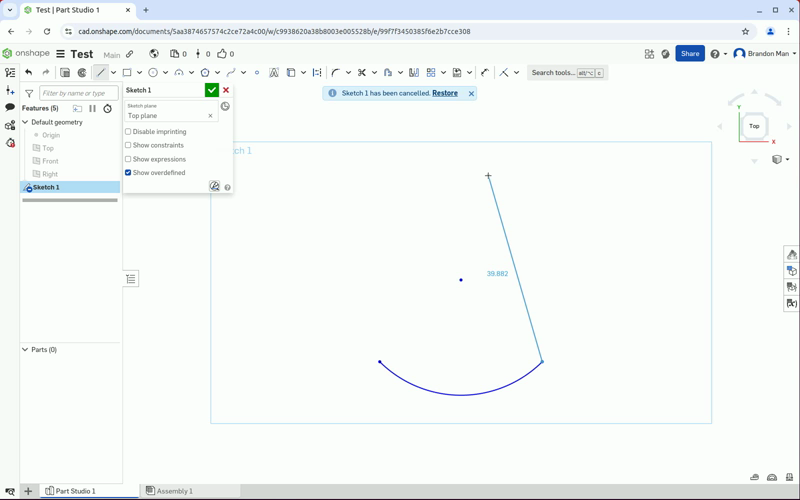
key_up(shift)
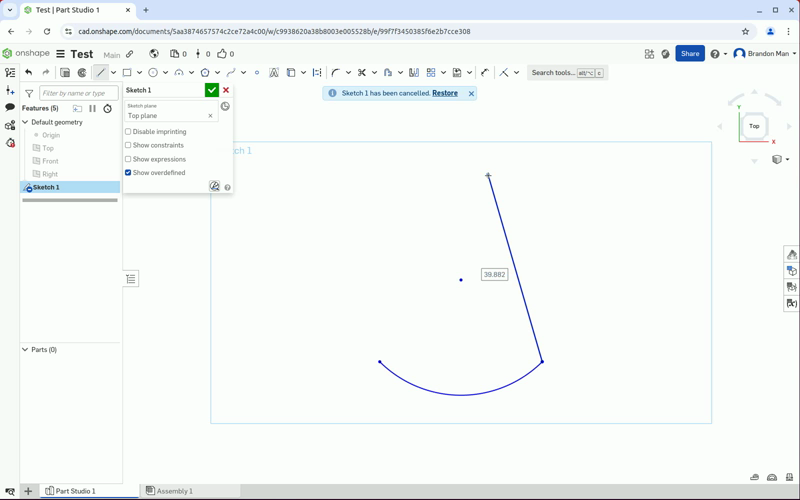
key(esc)
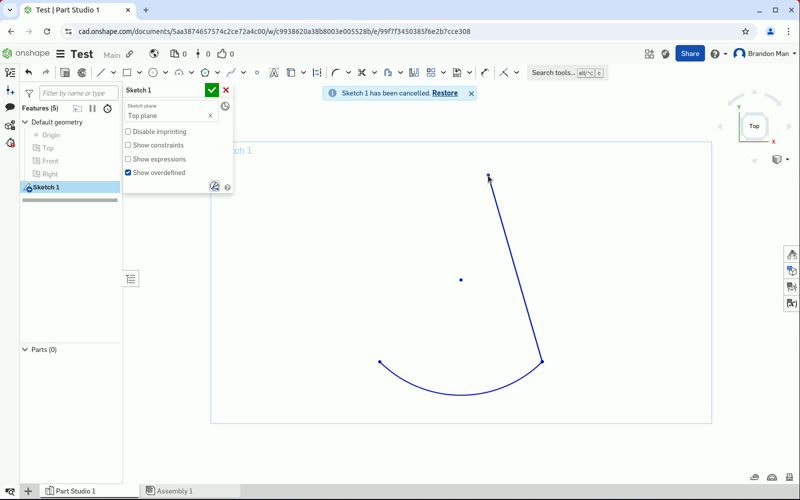
key(a)
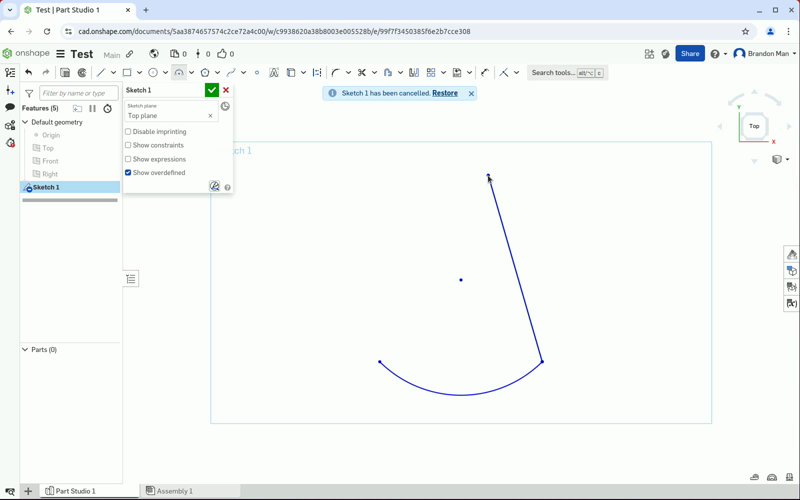
mouse_move(488, 175)
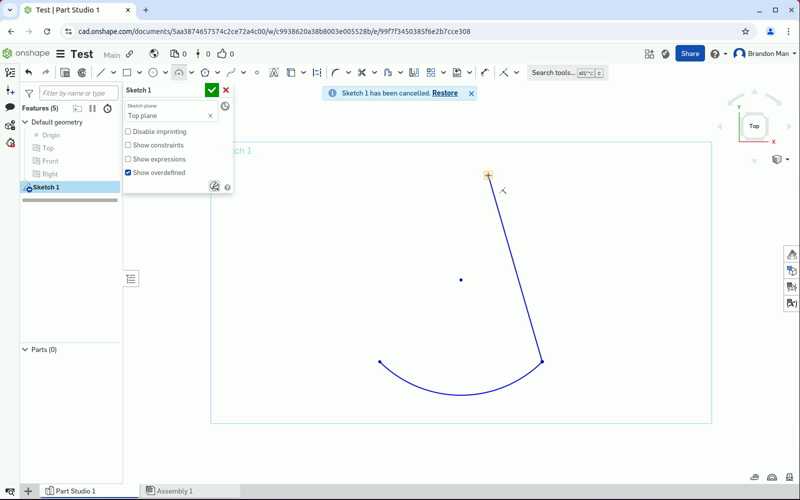
click(488, 175)
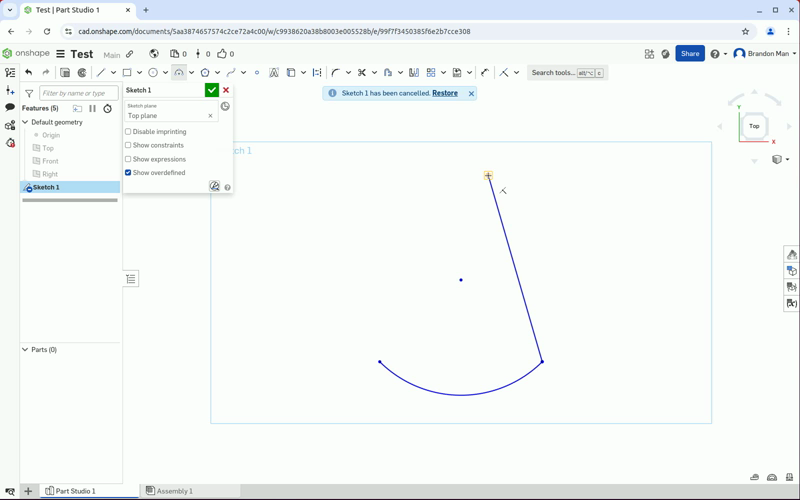
key_down(shift)
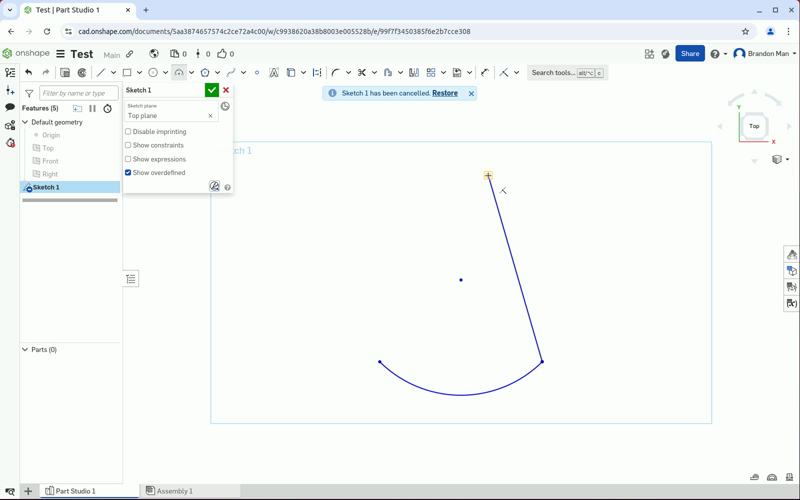
mouse_move(434, 175)
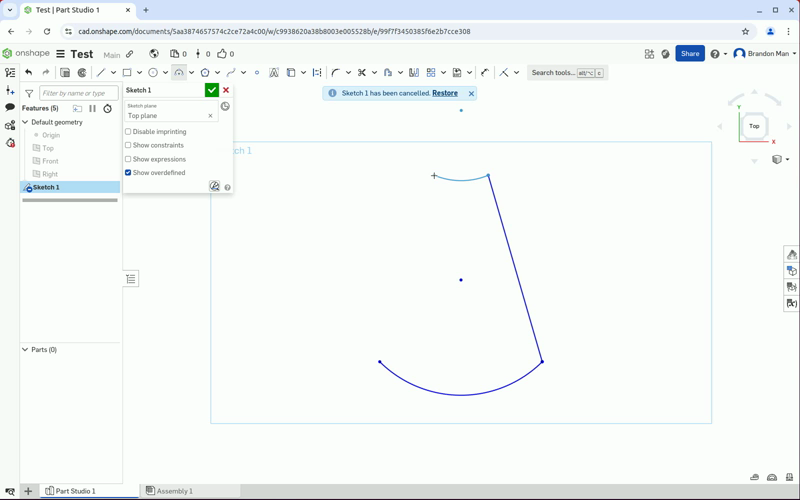
click(434, 175)
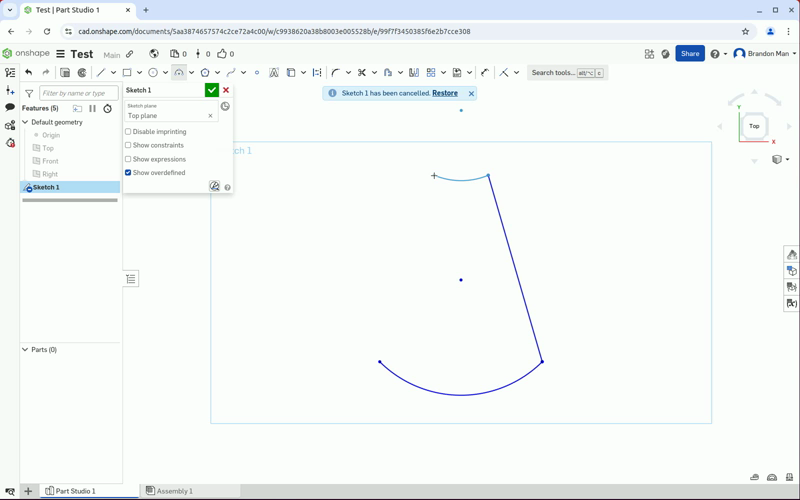
mouse_move(461, 171)
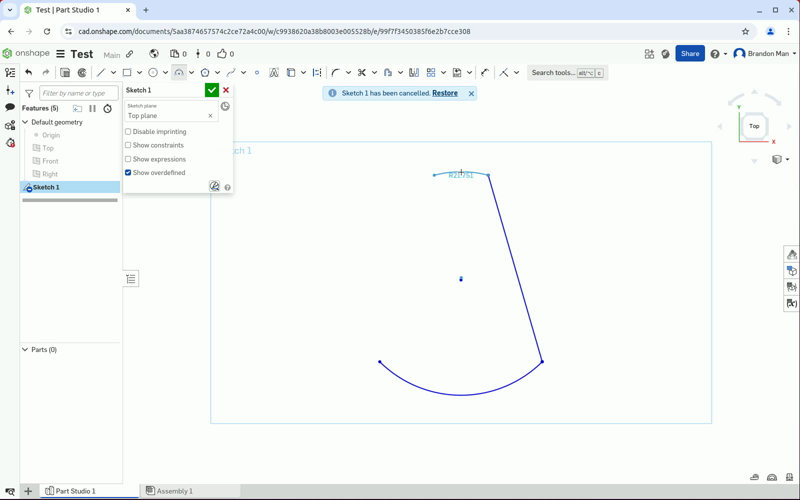
click(461, 171)
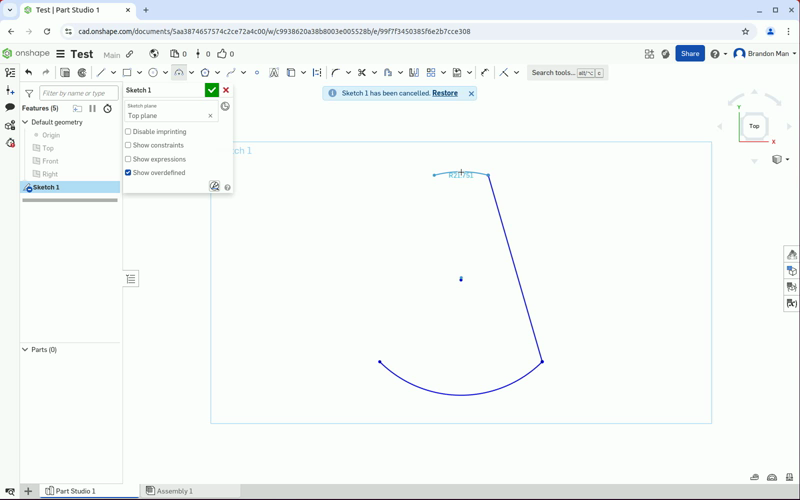
key_up(shift)
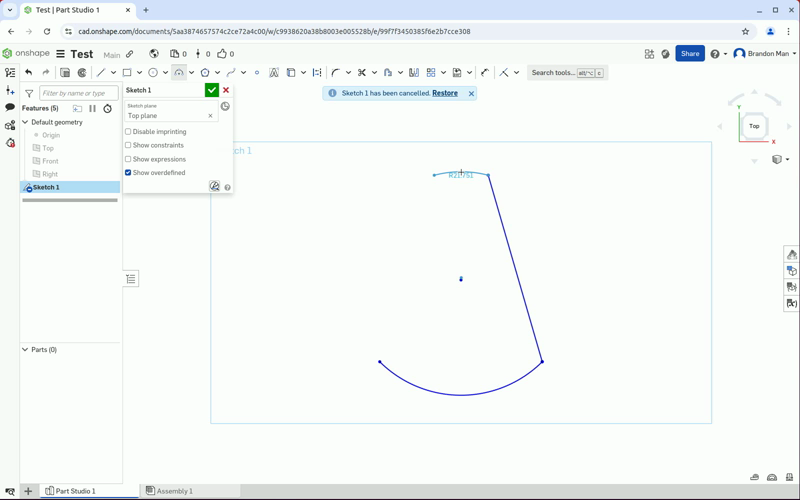
key(esc)
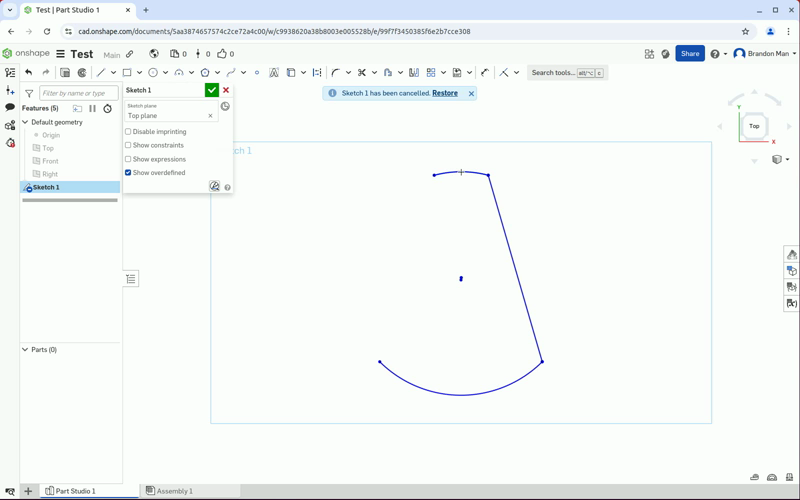
key(l)
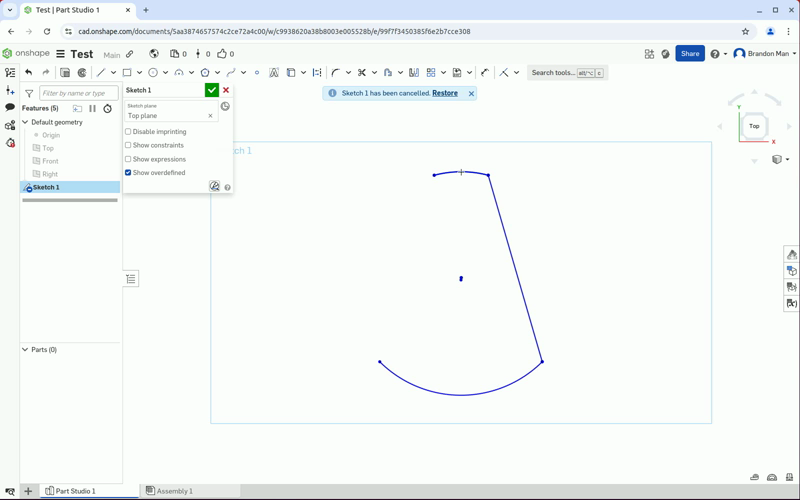
mouse_move(434, 175)
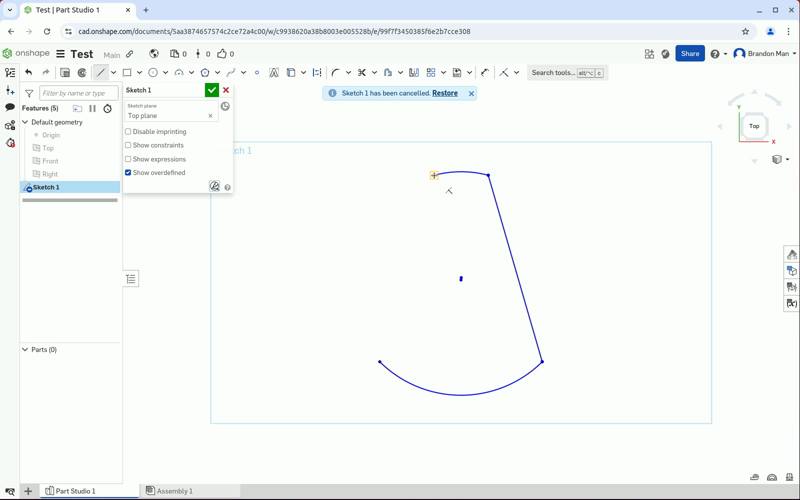
click(434, 175)
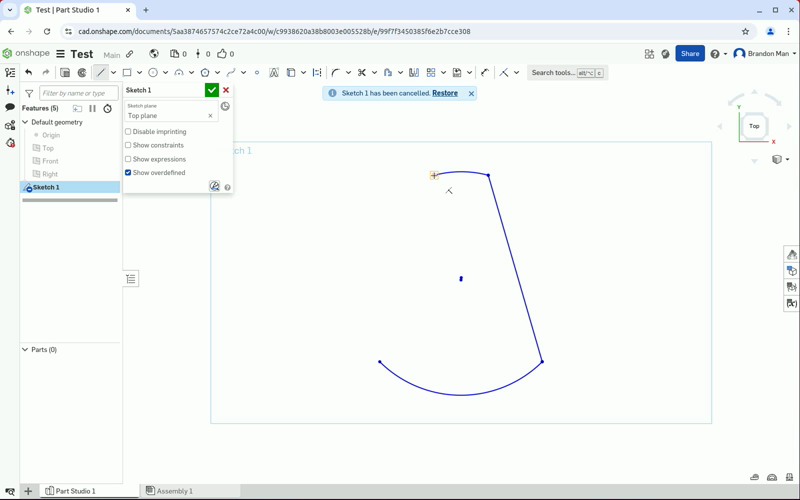
key_down(shift)
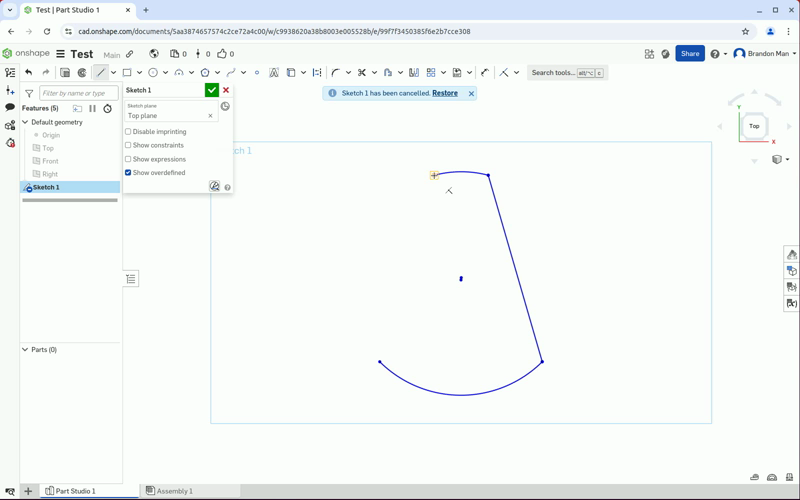
mouse_move(379, 361)
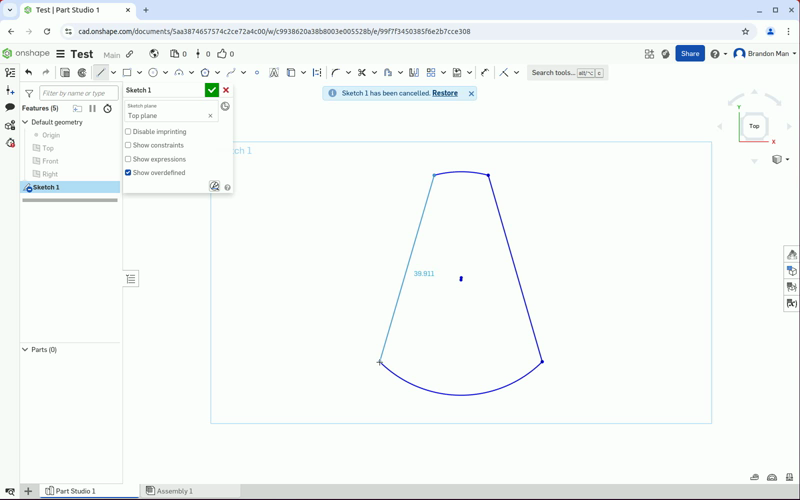
key_up(shift)
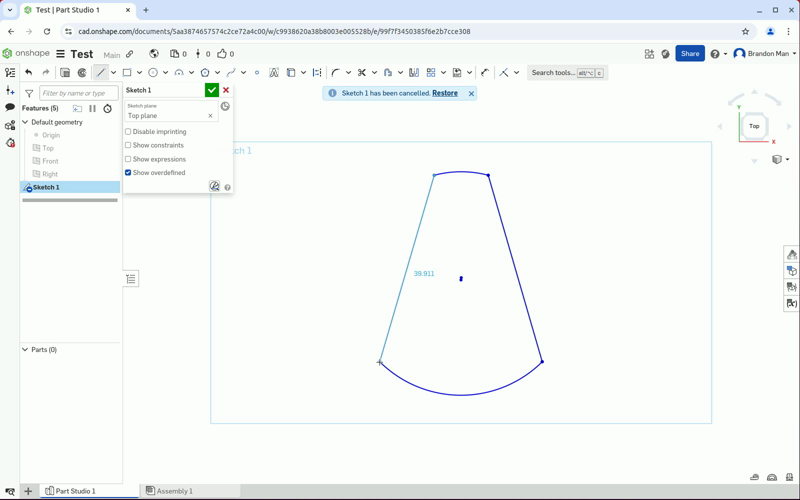
click(379, 361)
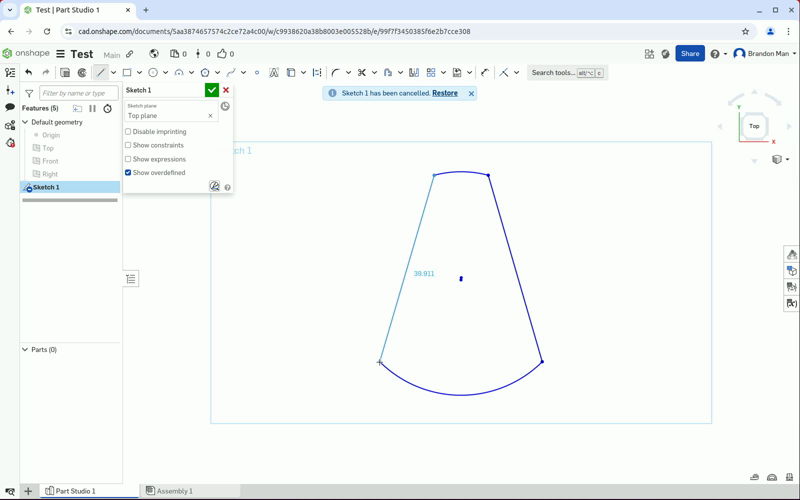
key(esc)
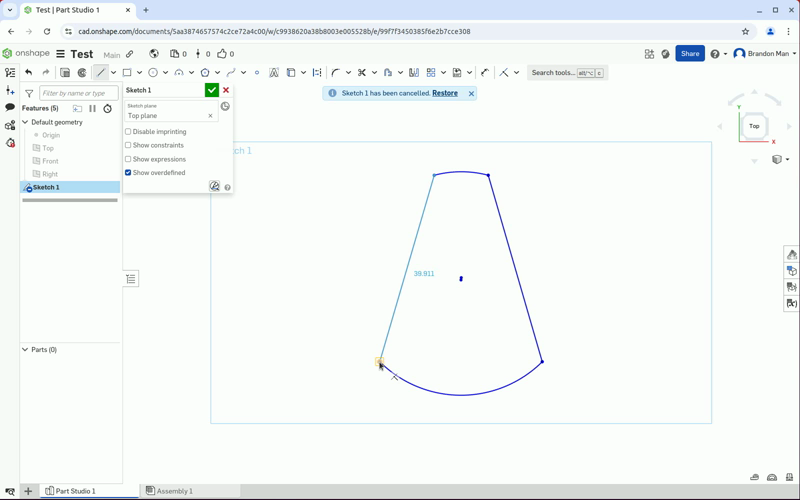
key(c)
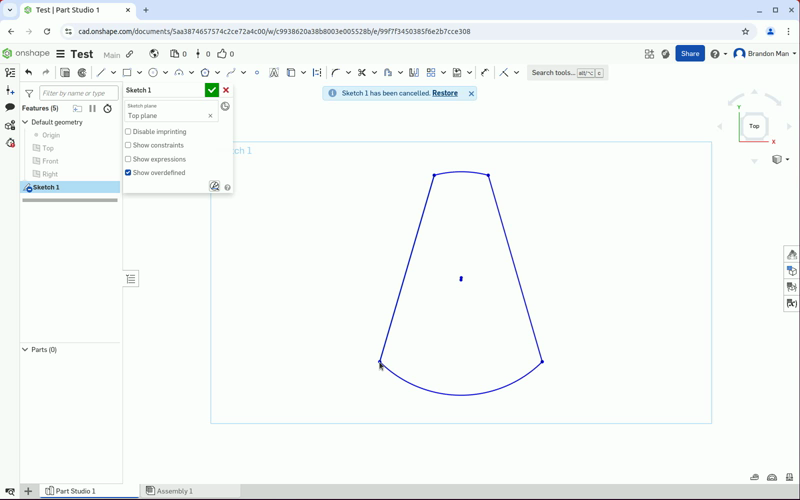
key_down(shift)
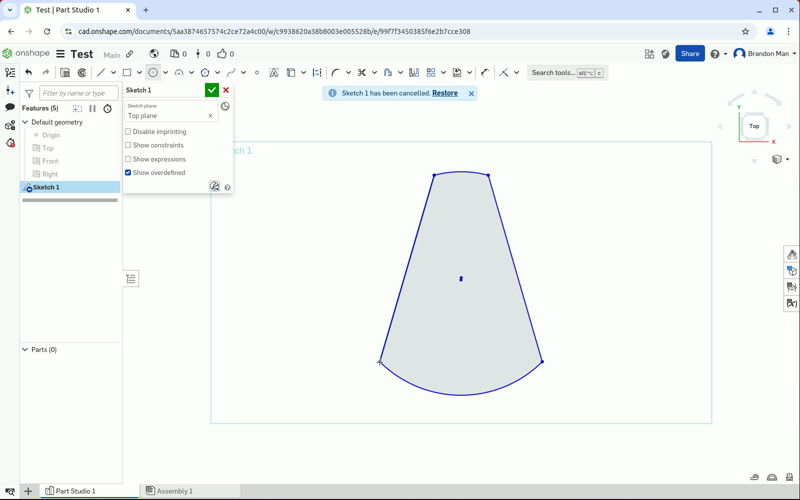
mouse_move(459, 283)
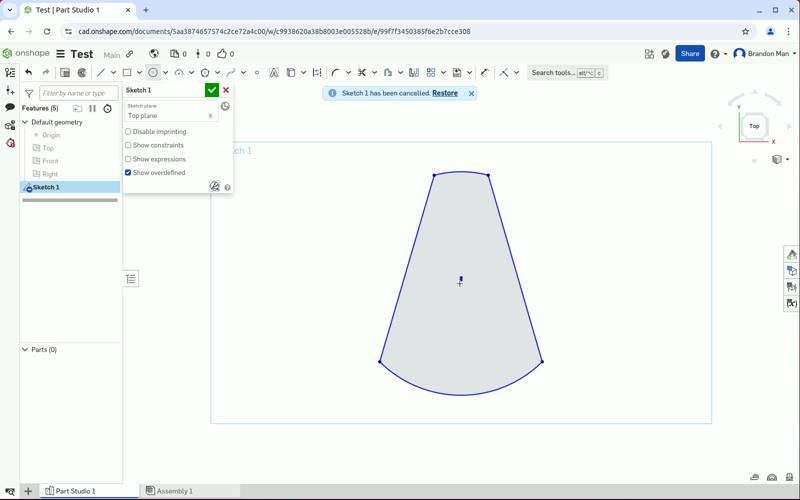
scroll(6)
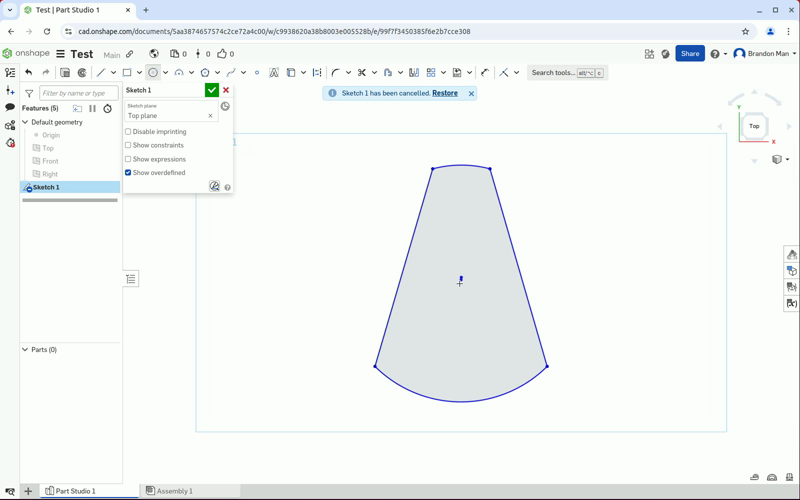
scroll(6)
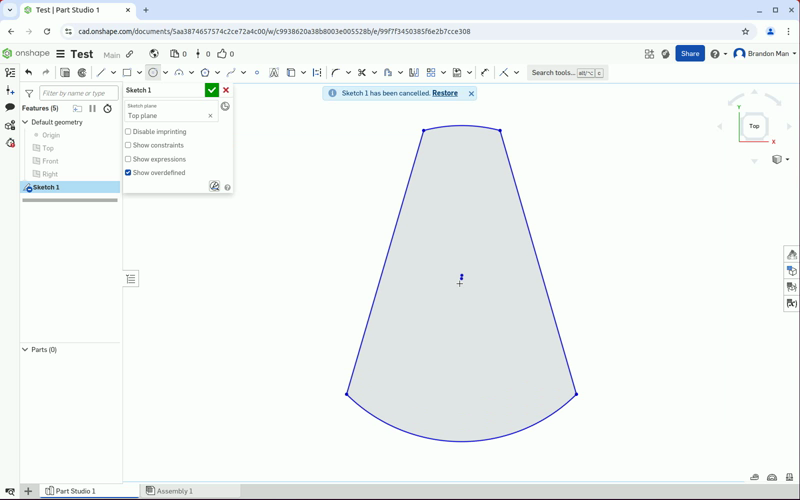
scroll(6)
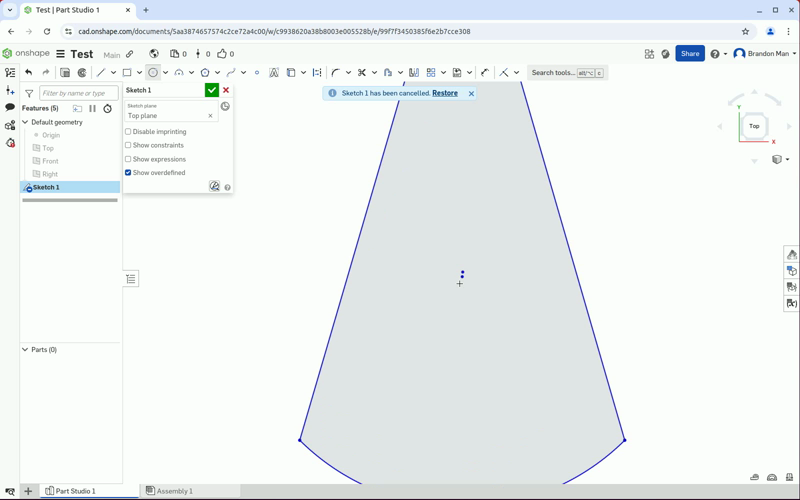
scroll(6)
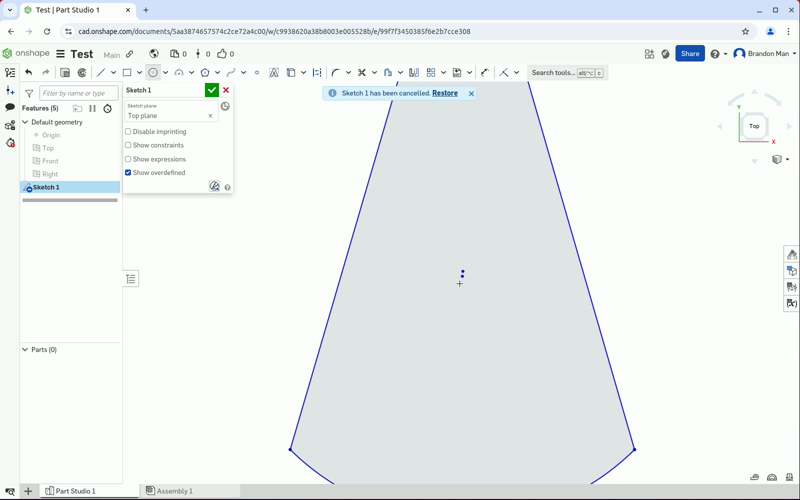
scroll(6)
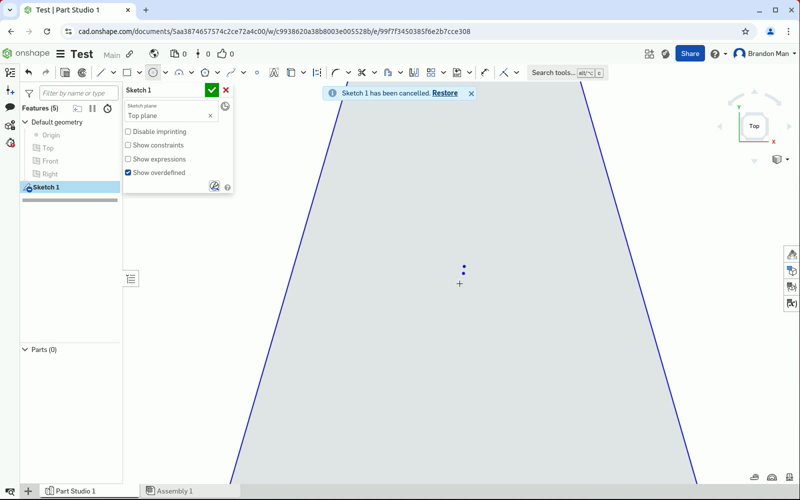
scroll(6)
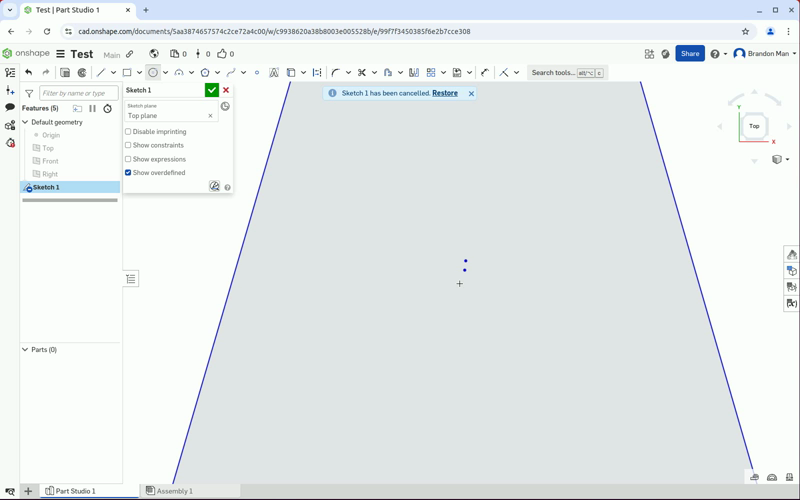
scroll(6)
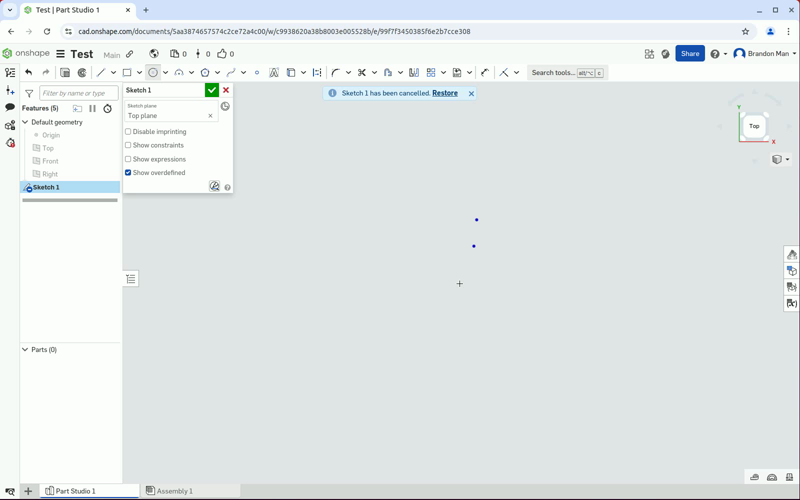
click(459, 283)
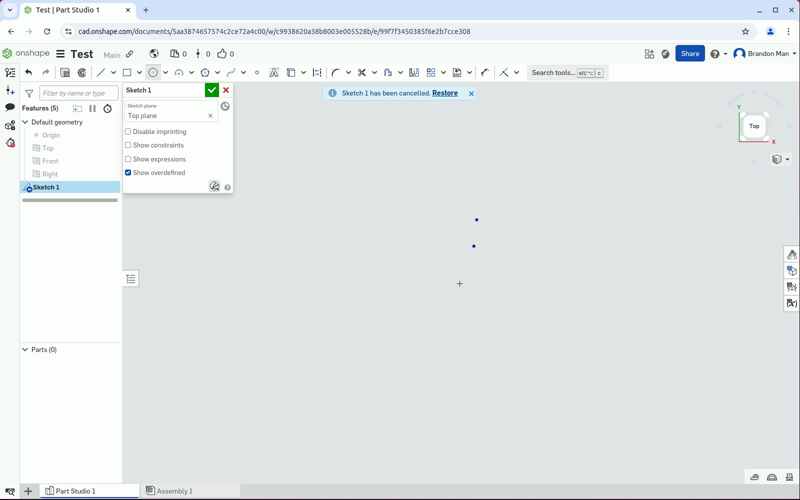
scroll(-6)
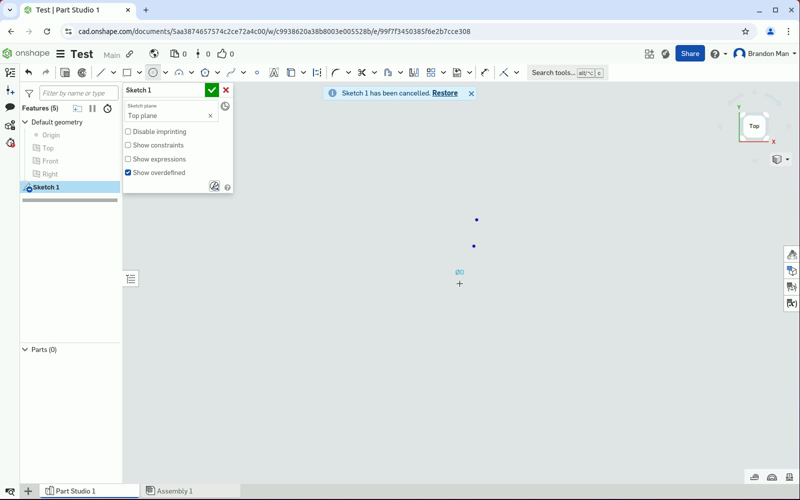
scroll(-6)
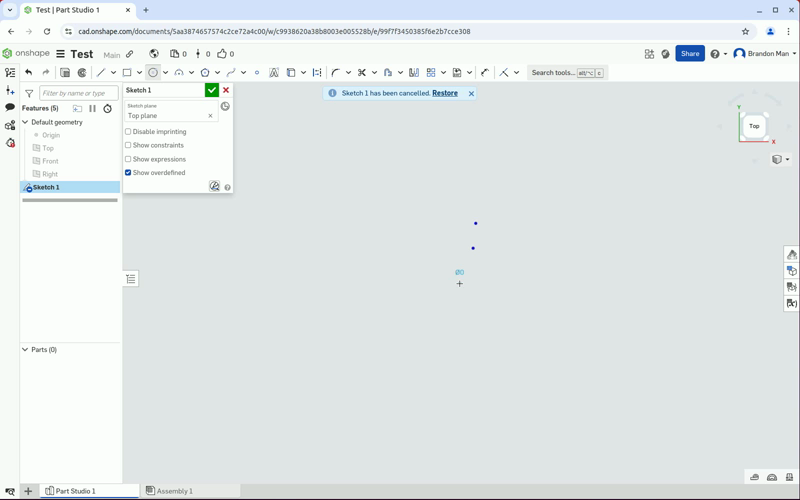
scroll(-6)
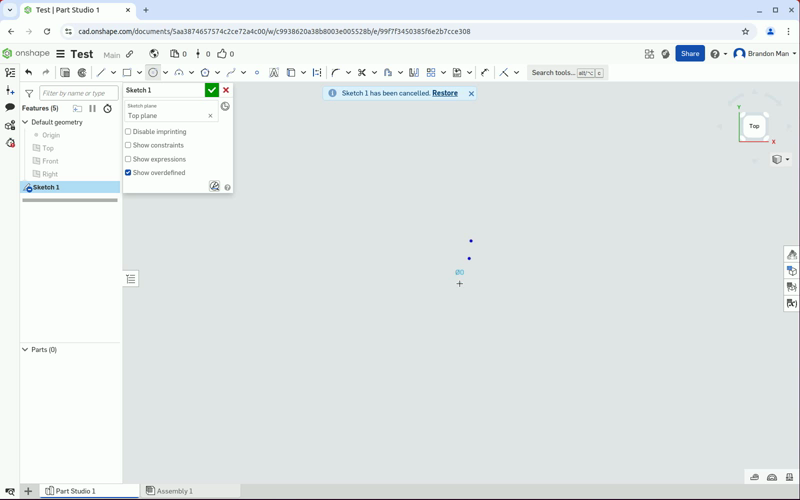
scroll(-6)
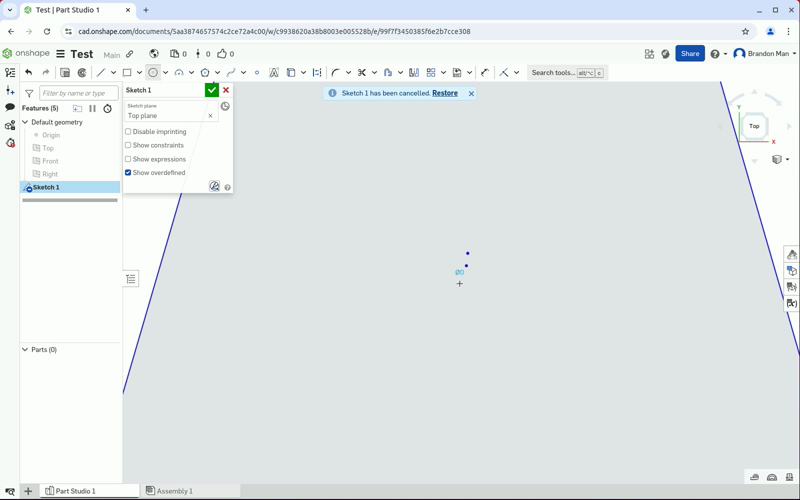
scroll(-6)
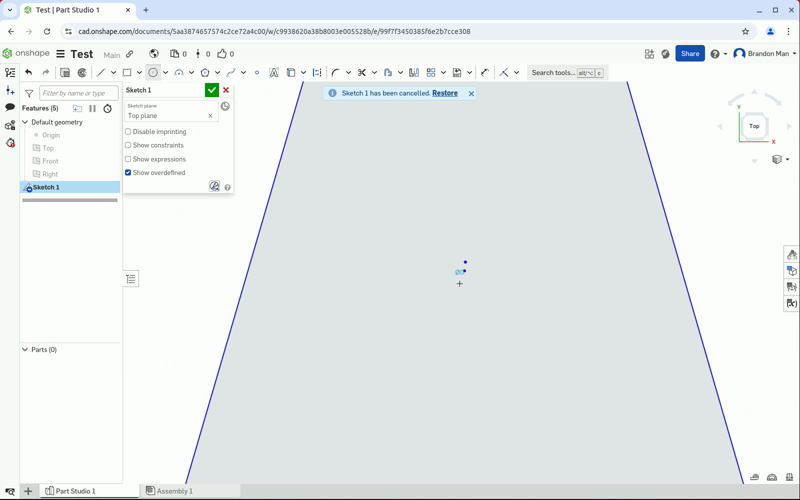
scroll(-6)
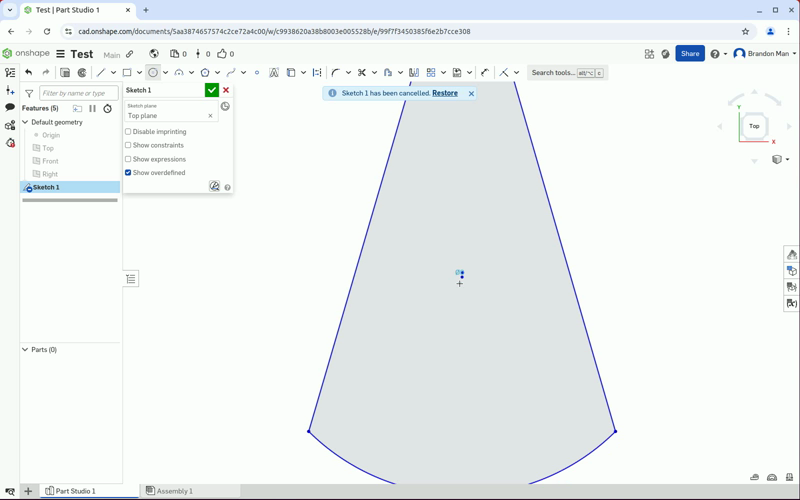
scroll(-6)
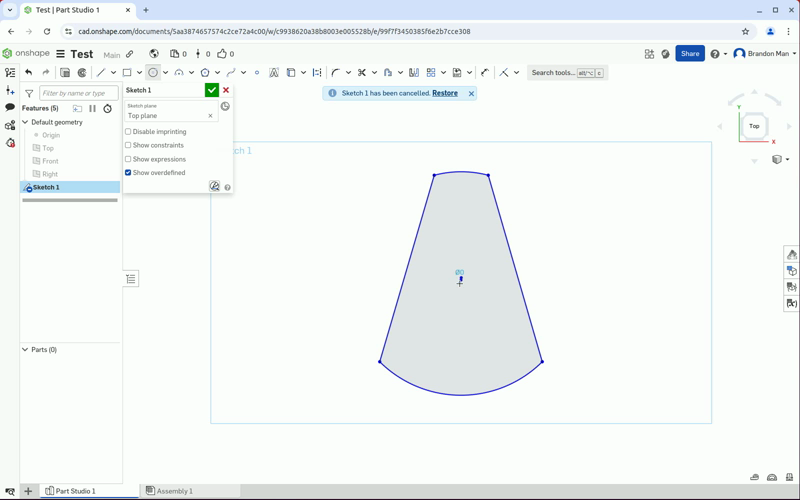
key_up(shift)
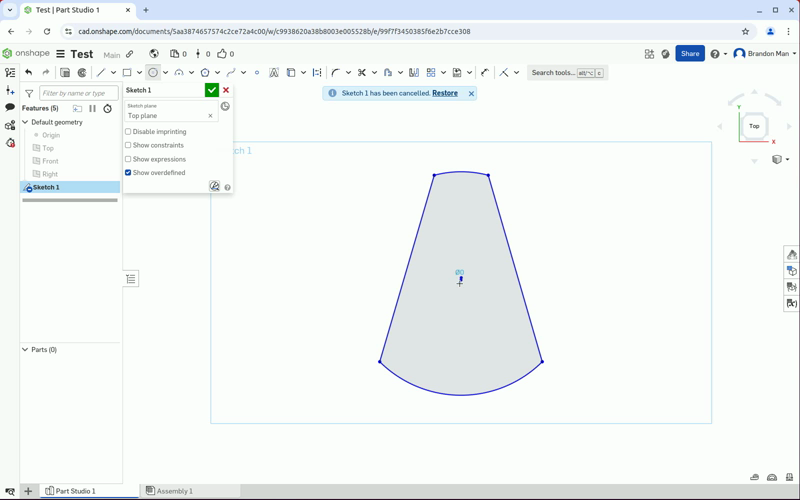
mouse_move(499, 283)
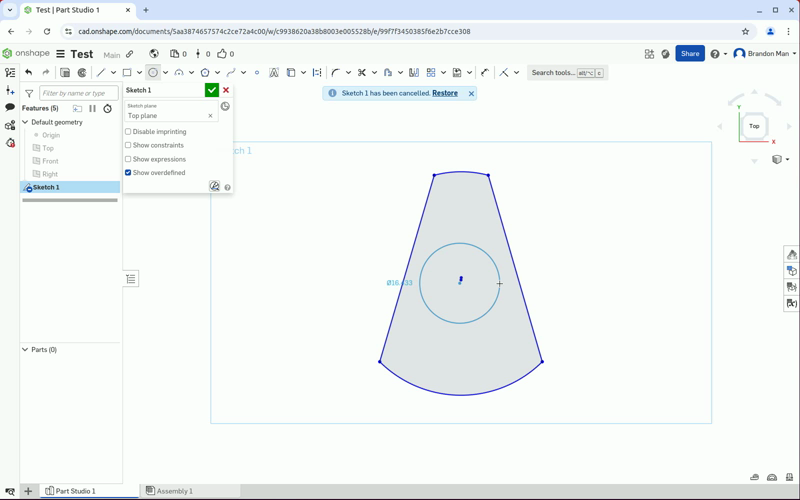
click(499, 283)
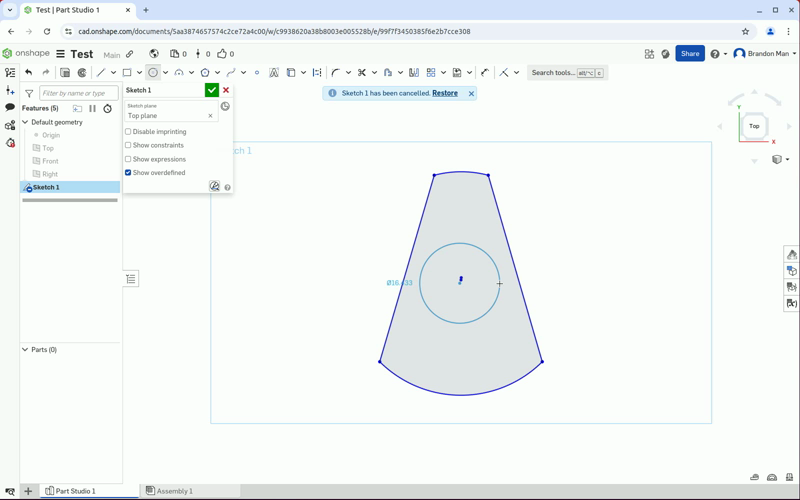
key(esc)
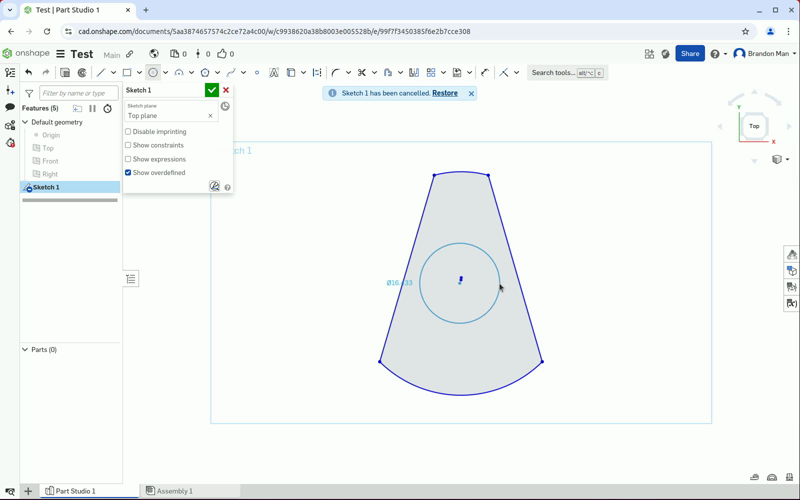
key(c)
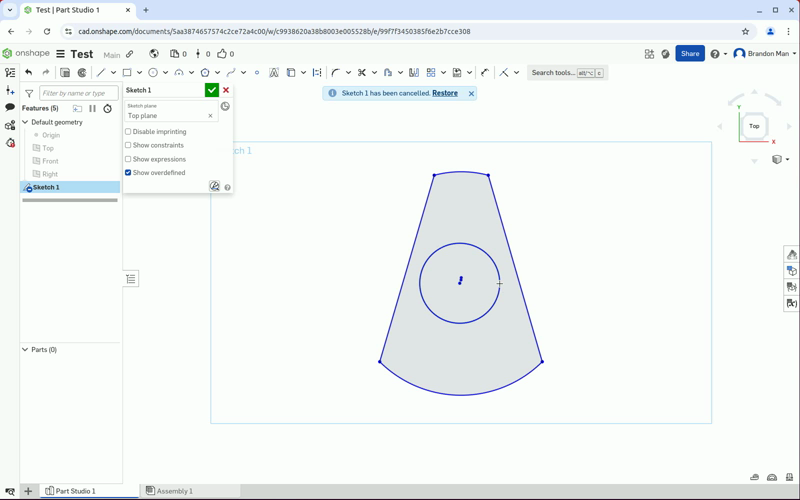
key_down(shift)
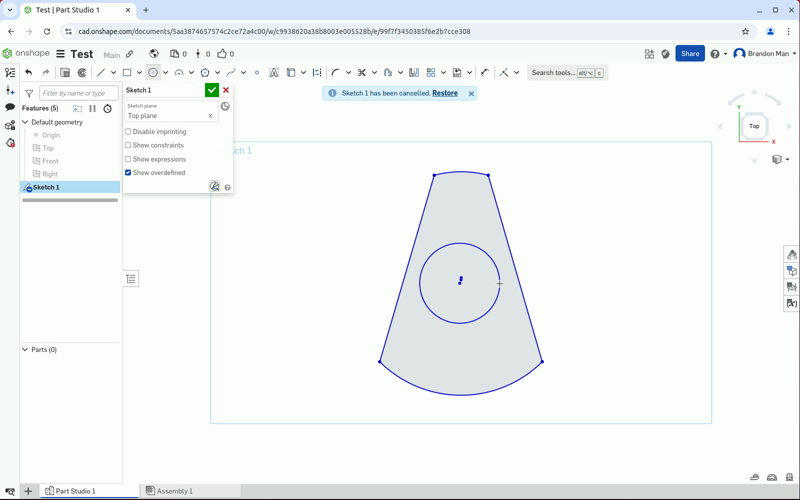
mouse_move(459, 203)
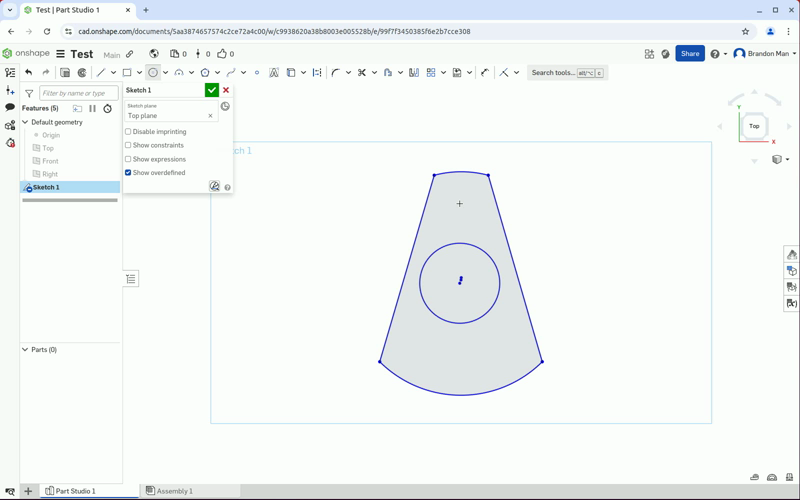
click(459, 203)
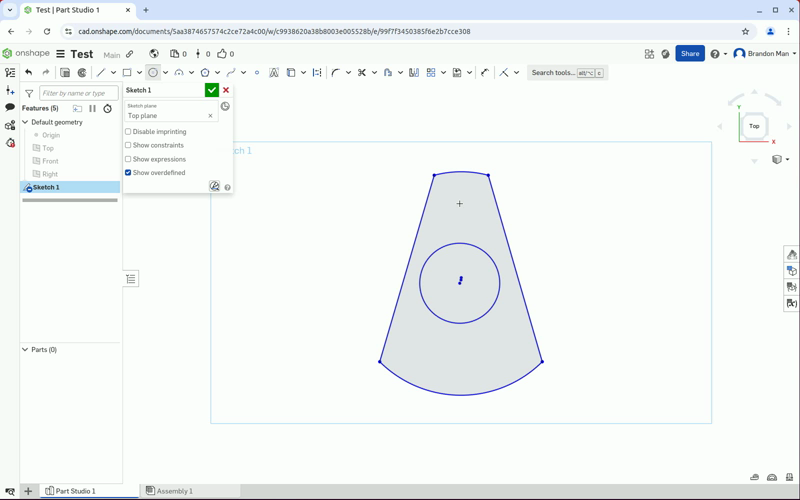
key_up(shift)
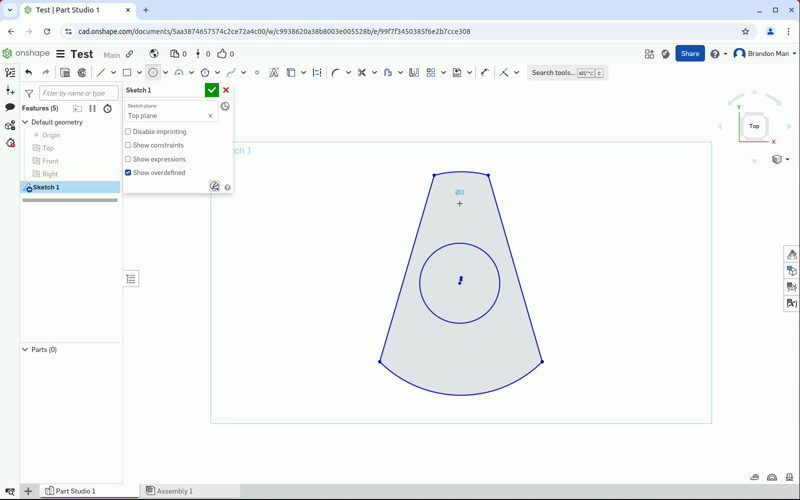
mouse_move(469, 203)
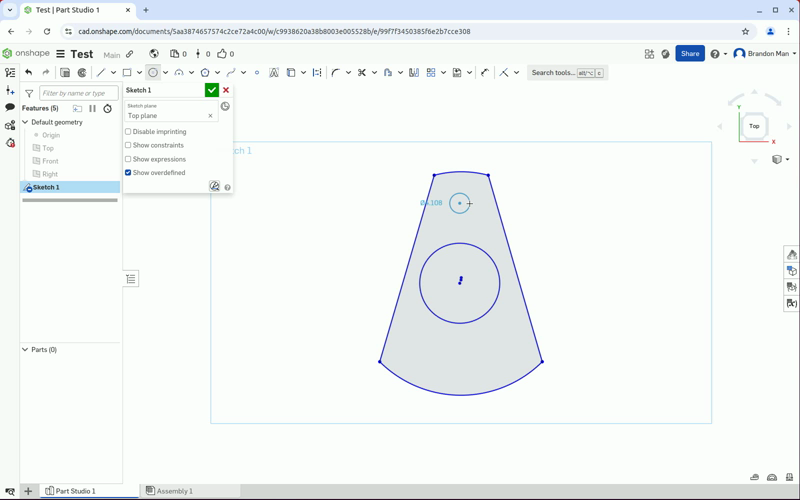
click(469, 203)
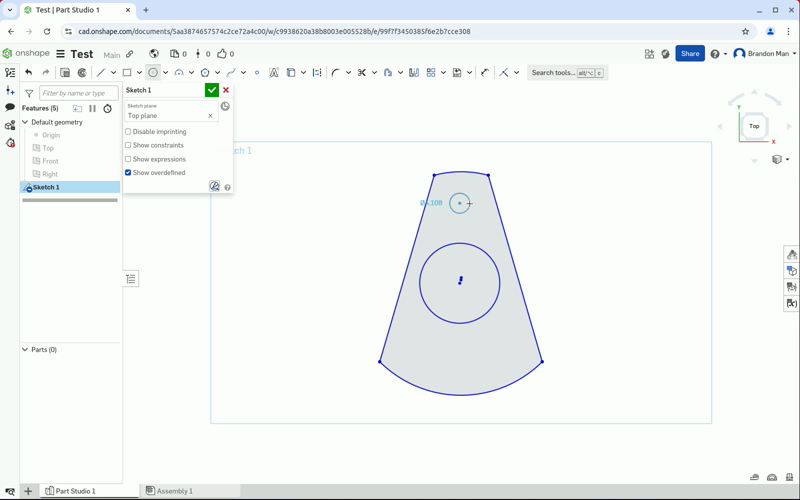
key(esc)
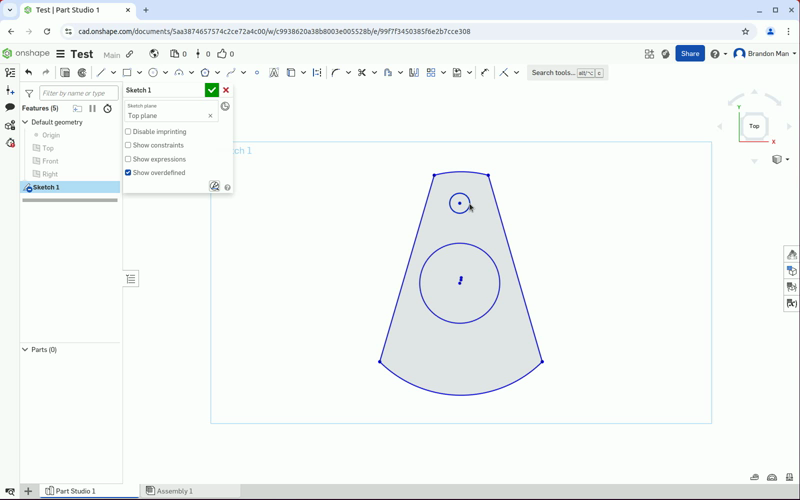
mouse_move(497, 361)
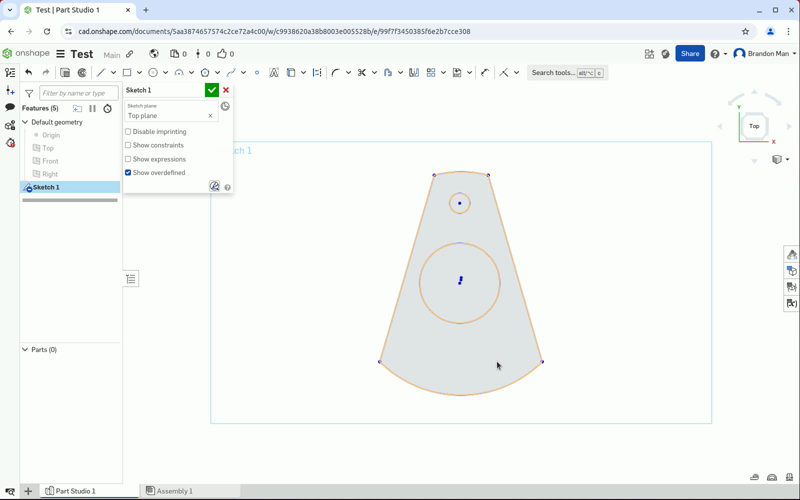
click(497, 361)
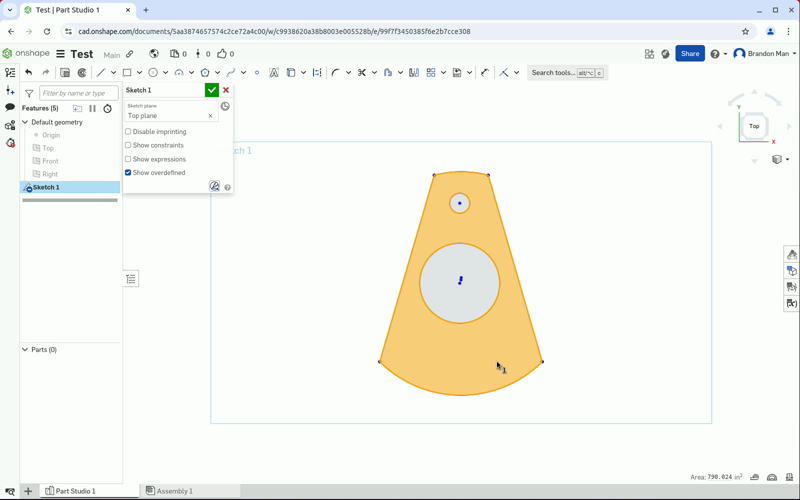
mouse_move(73, 352)
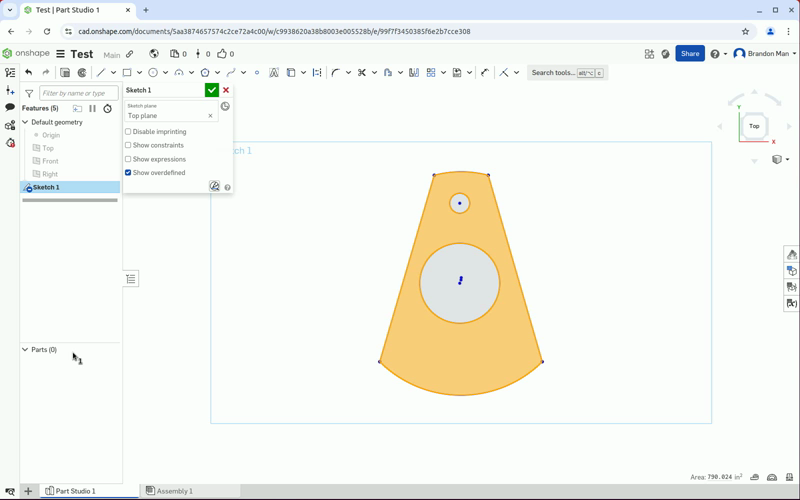
key(shift+y)
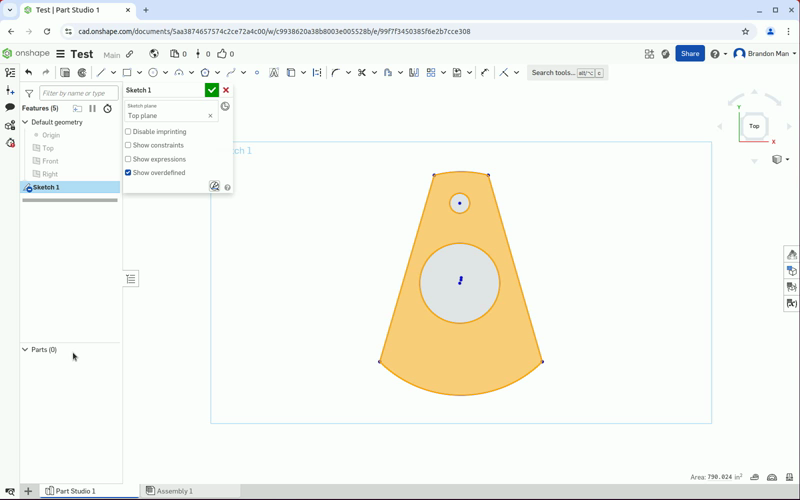
key(shift+e)
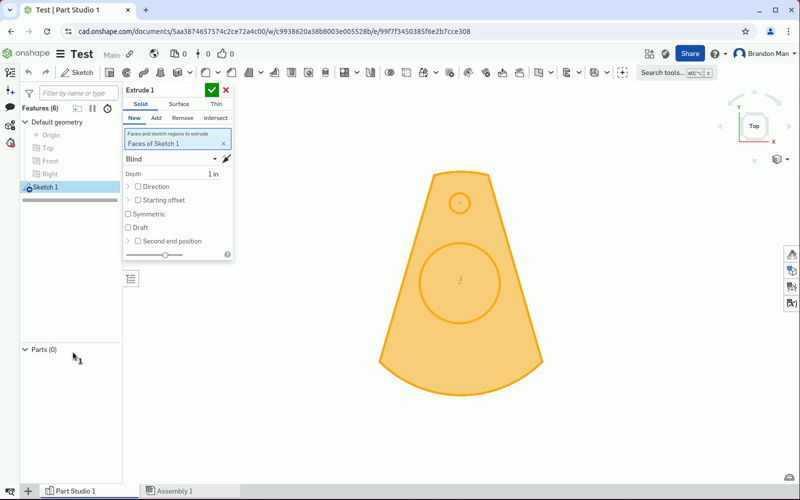
mouse_move(143, 106)
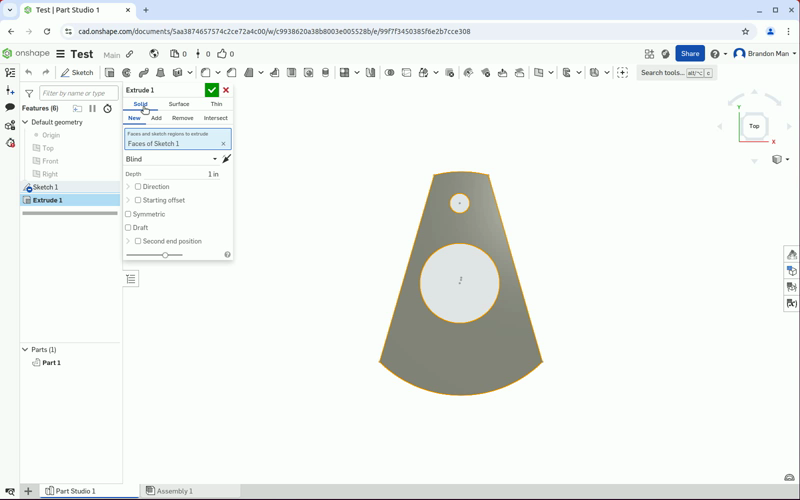
click(143, 106)
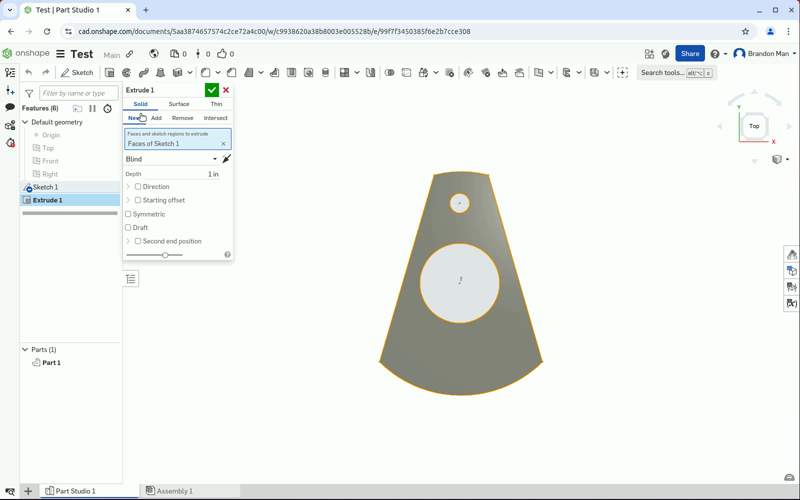
mouse_move(137, 120)
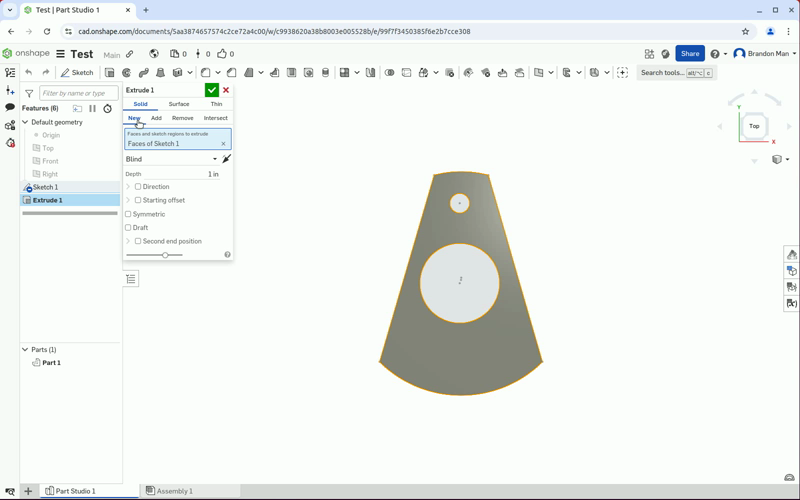
click(137, 120)
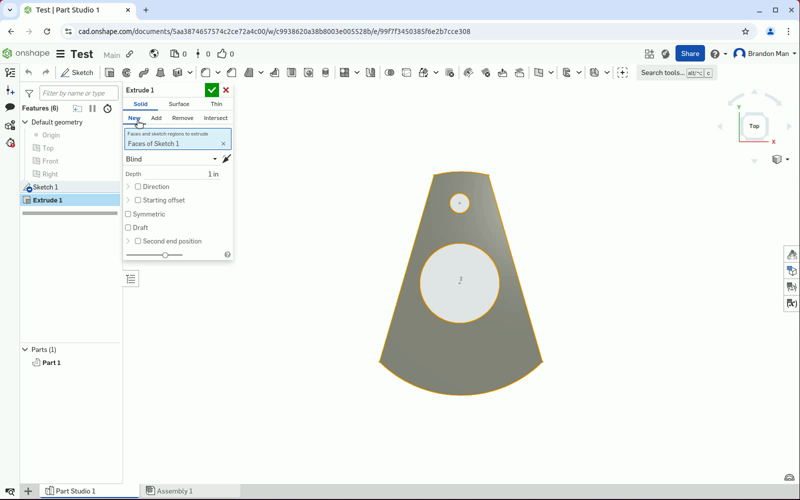
key(tab, 4)
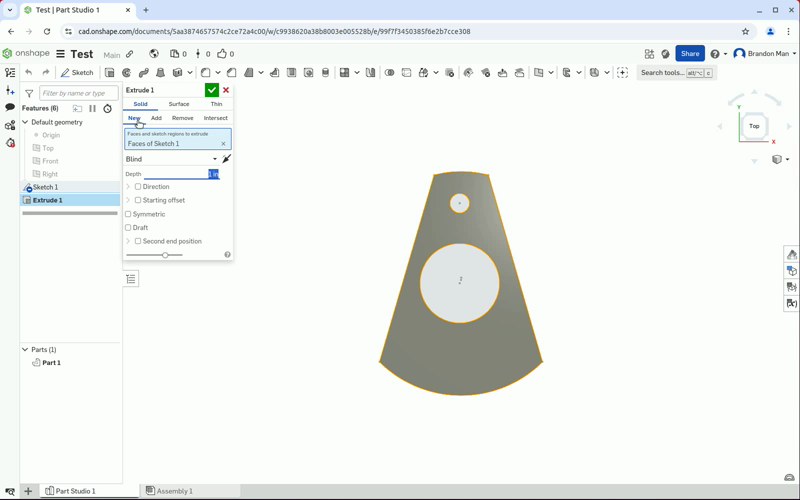
text(5.536)
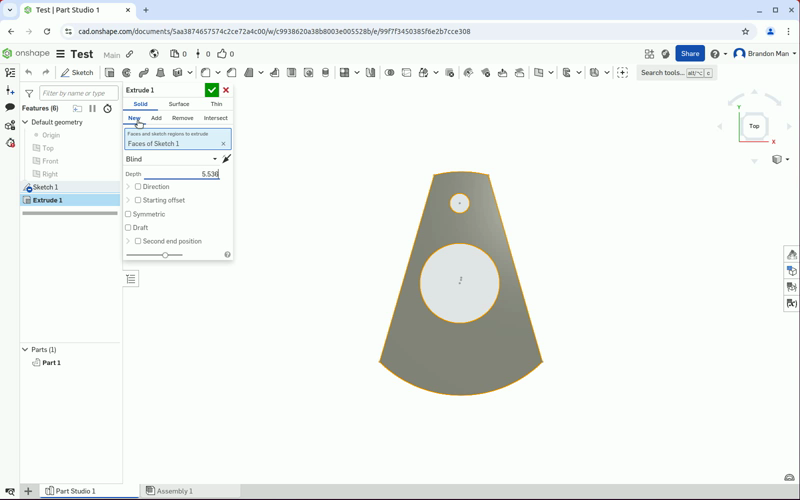
key(enter)
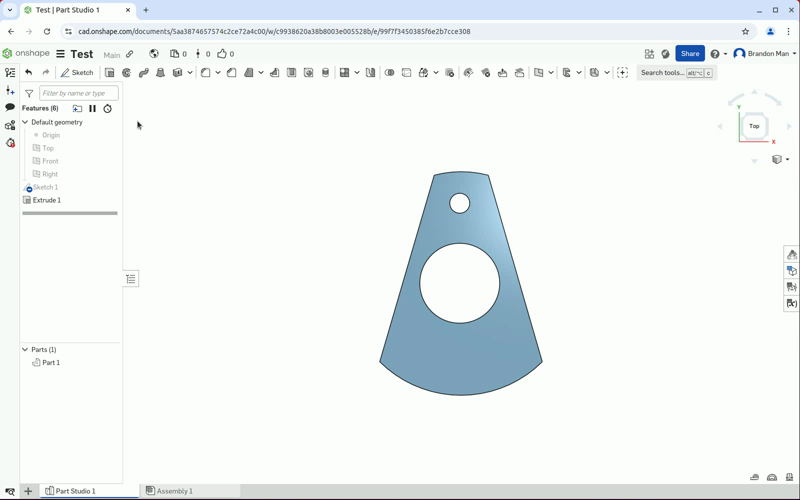
key(shift+h)
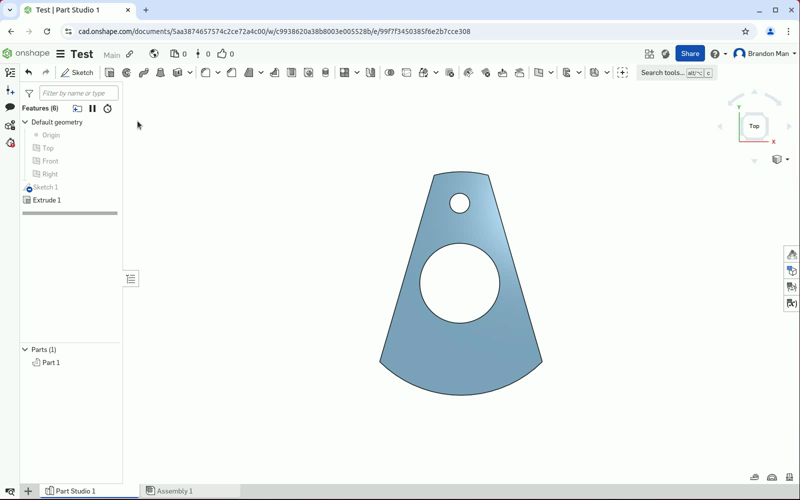
key(shift+h)
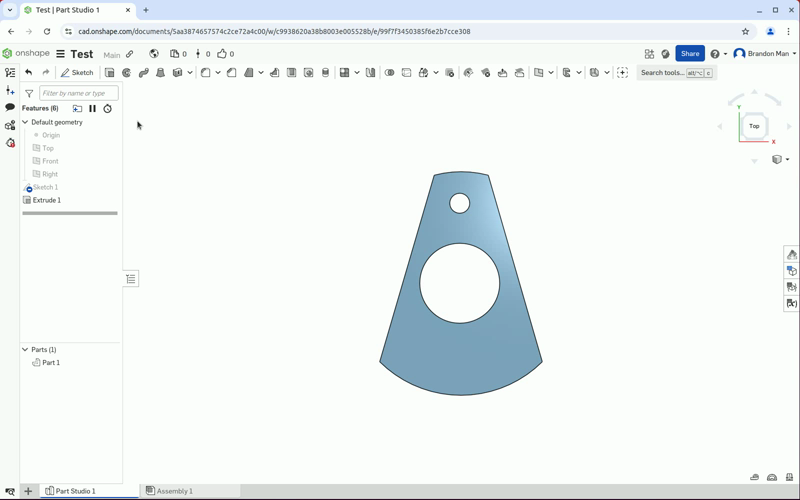
mouse_move(73, 189)
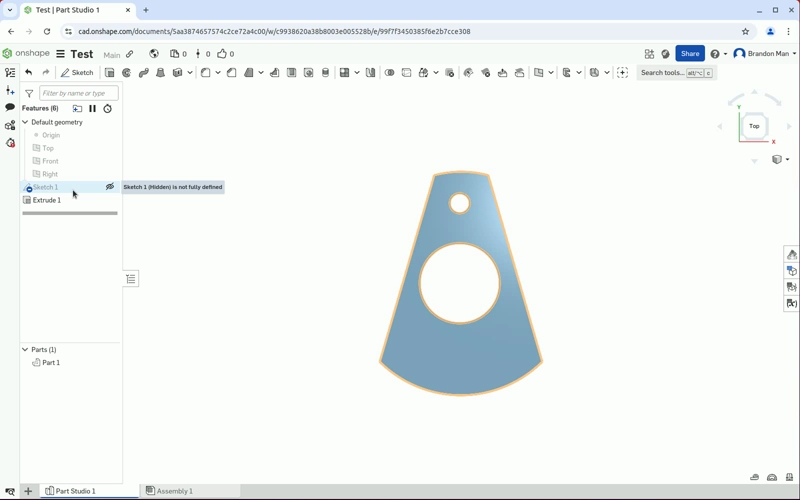
click(73, 189)
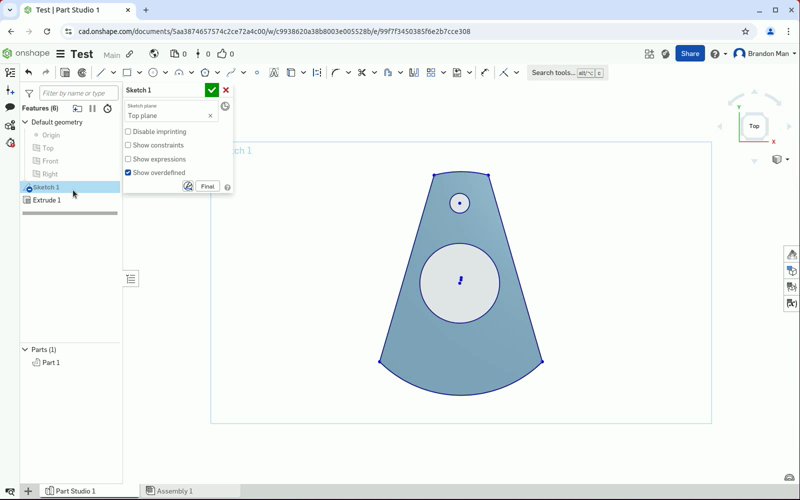
mouse_move(229, 92)
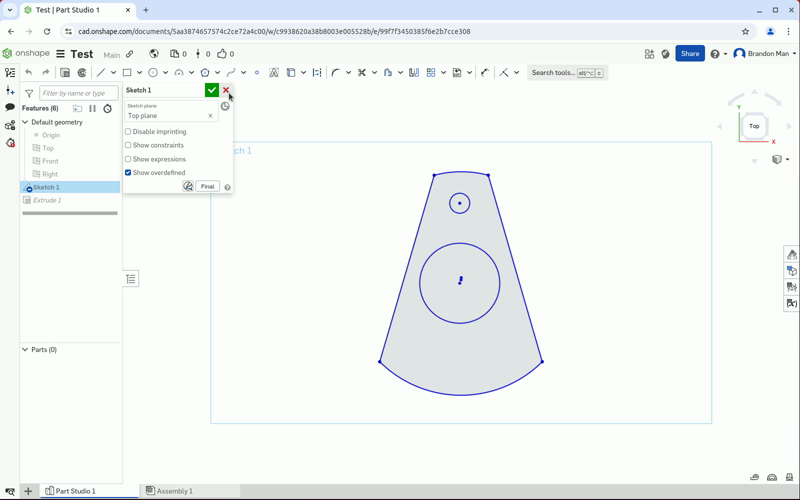
click(229, 92)
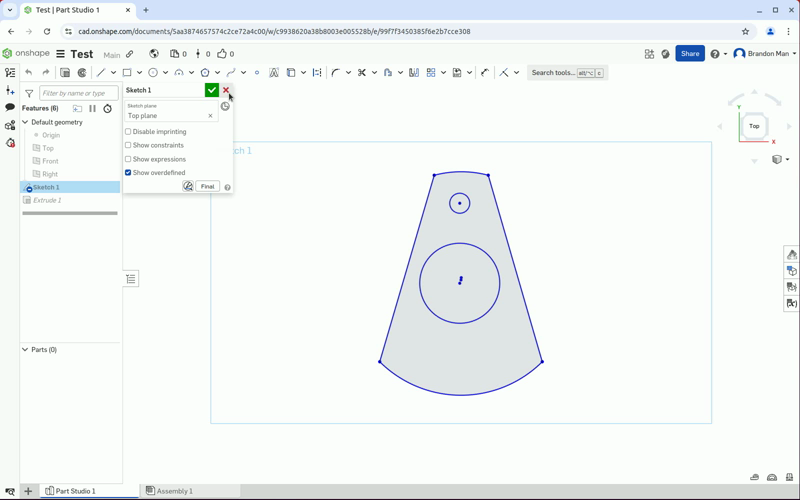
key(shift+s)
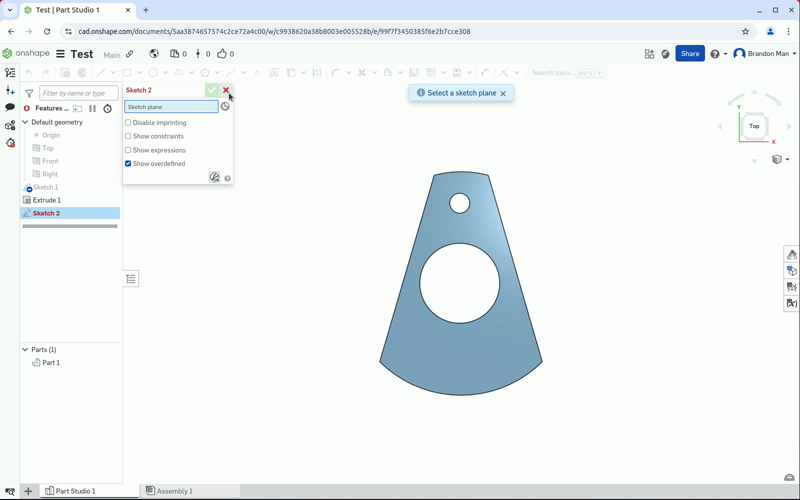
mouse_move(73, 150)
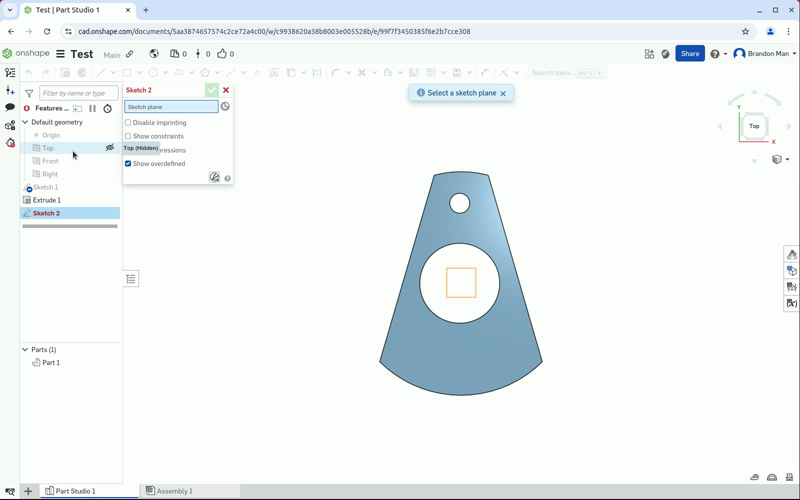
click(73, 150)
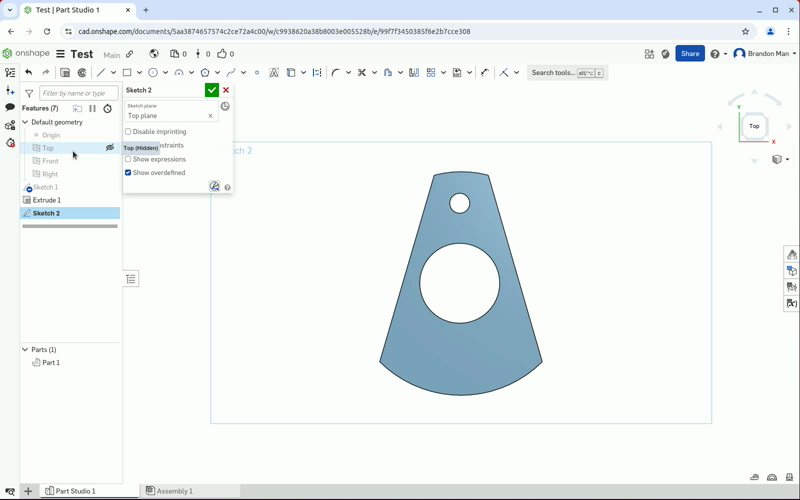
mouse_move(73, 352)
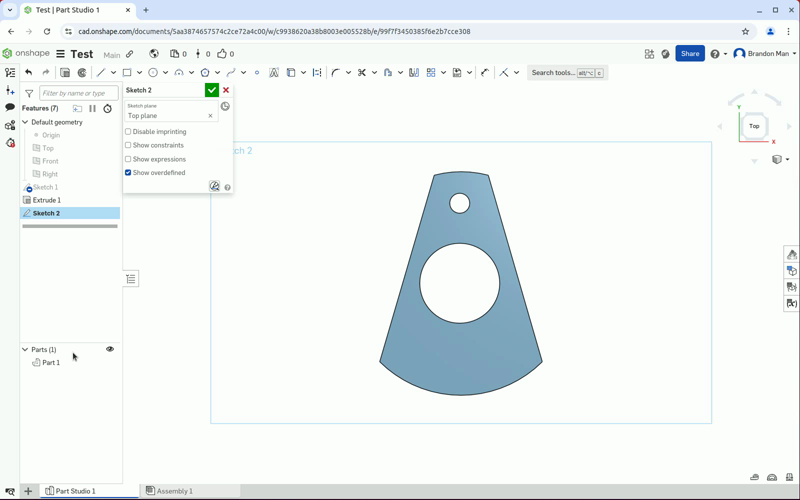
key(y)
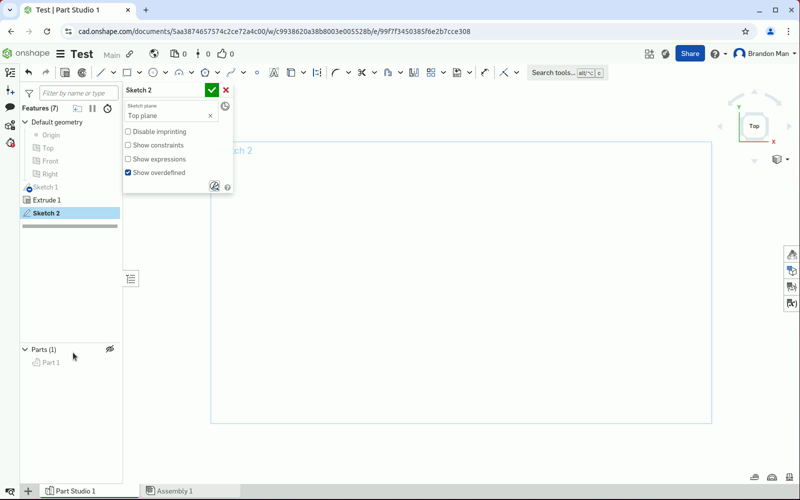
key(c)
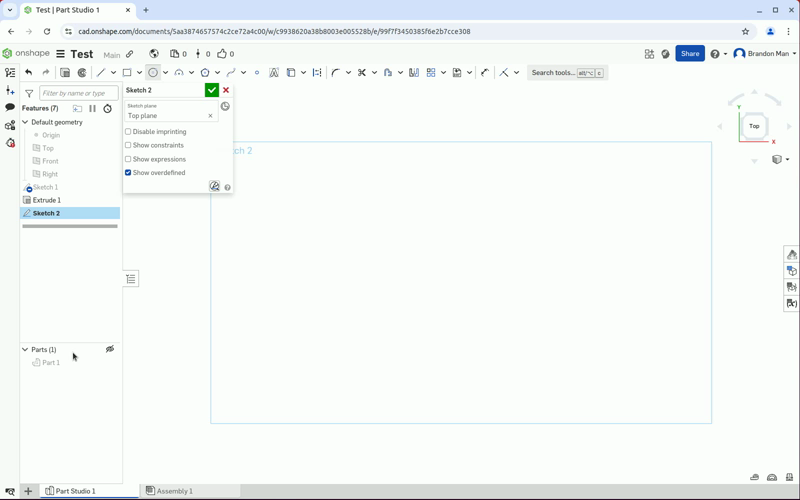
key_down(shift)
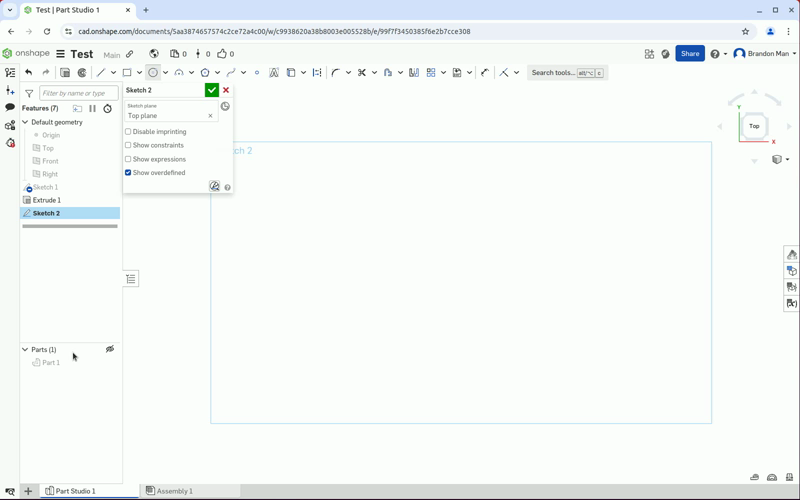
mouse_move(460, 282)
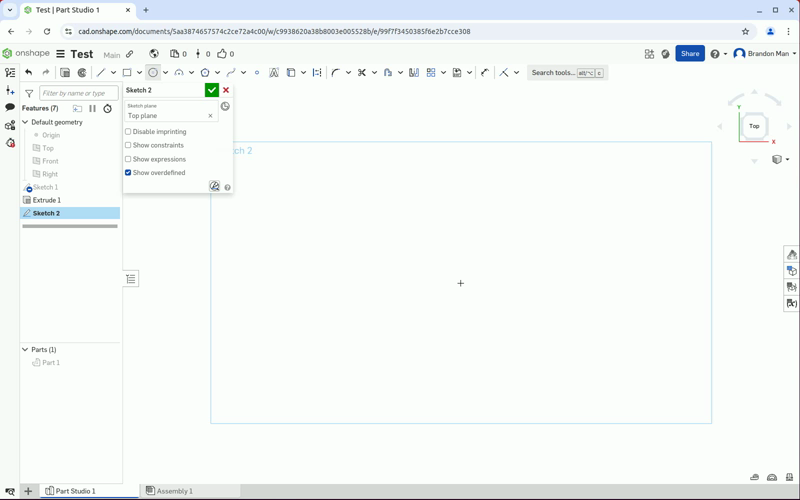
click(460, 282)
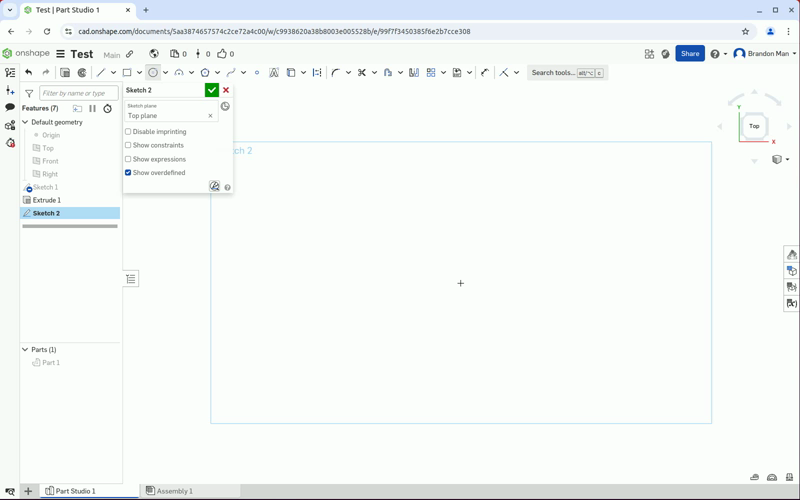
key_up(shift)
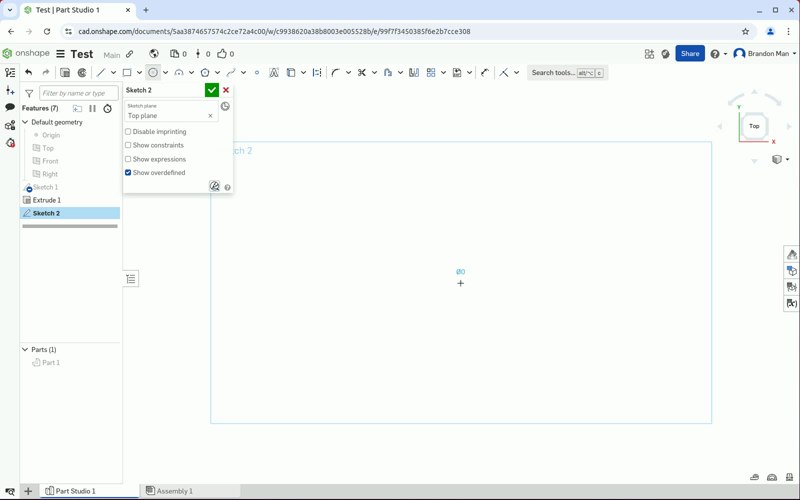
mouse_move(501, 282)
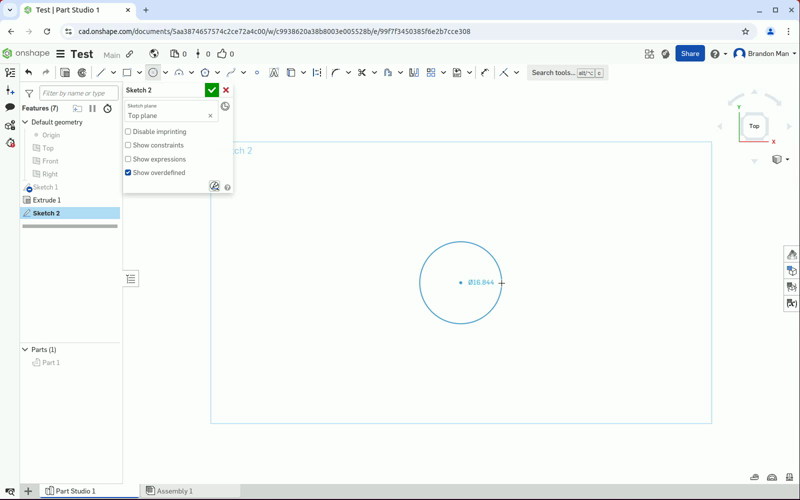
click(501, 282)
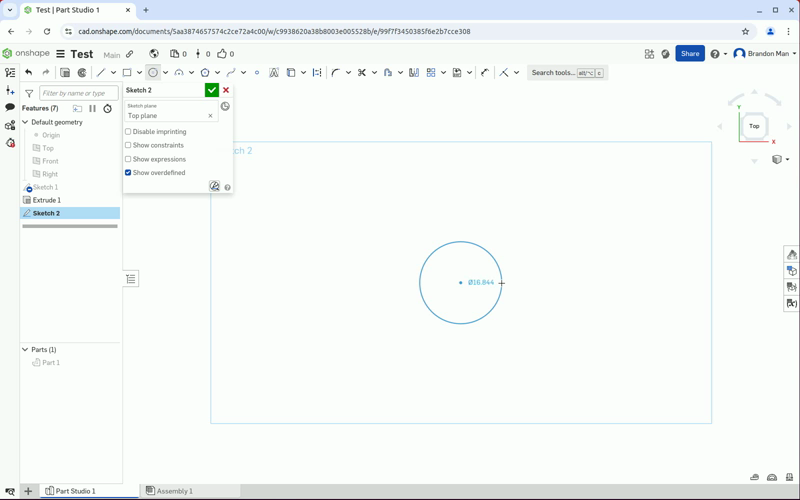
key(esc)
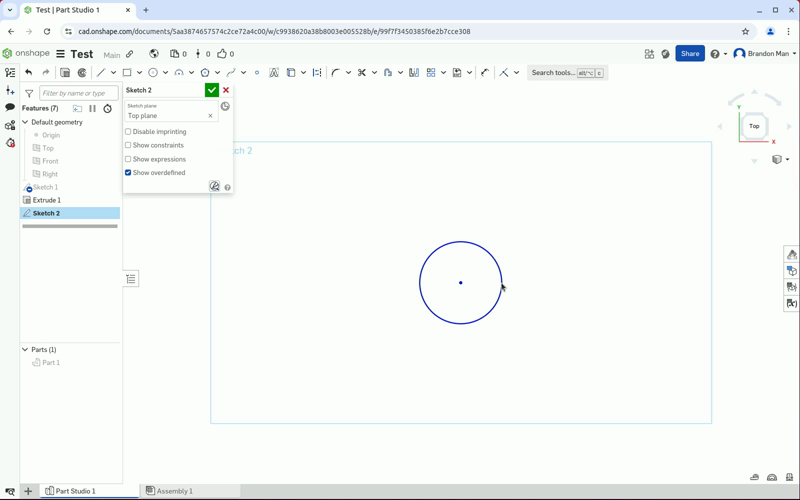
key(c)
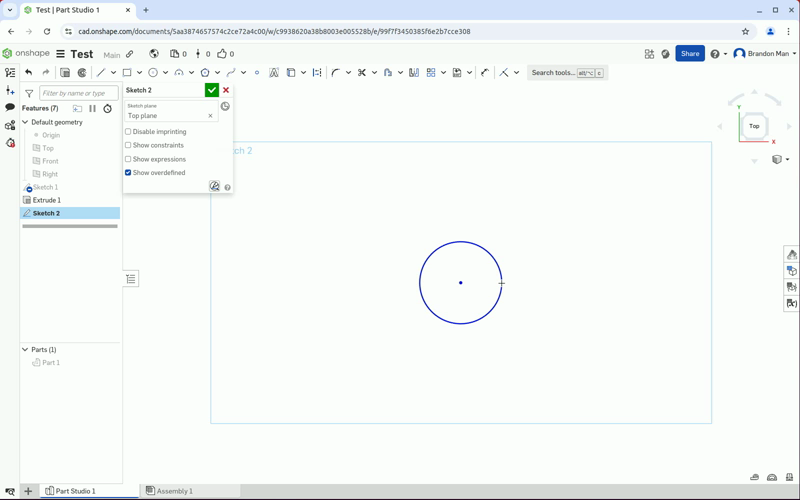
key_down(shift)
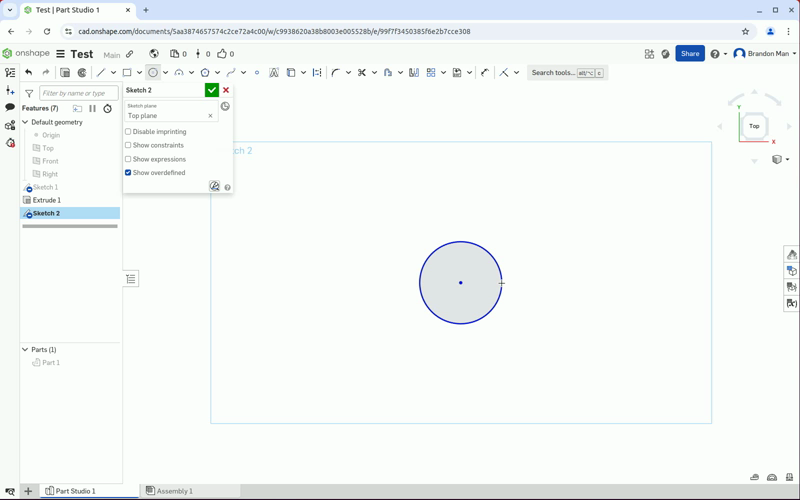
mouse_move(460, 282)
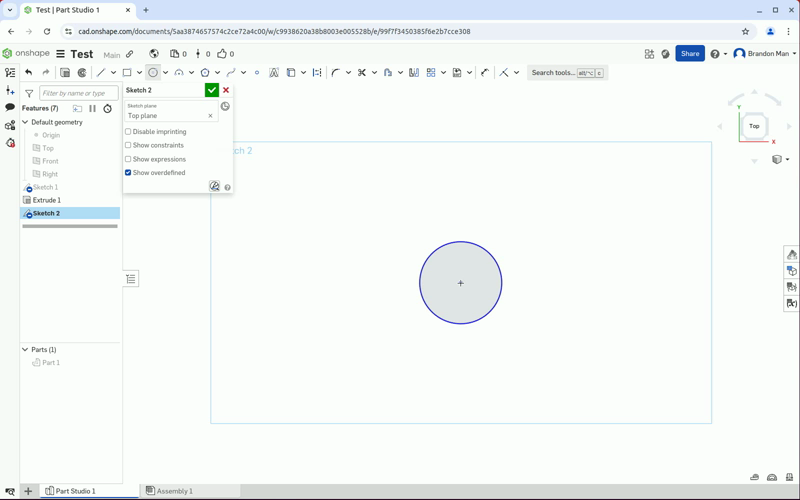
click(460, 282)
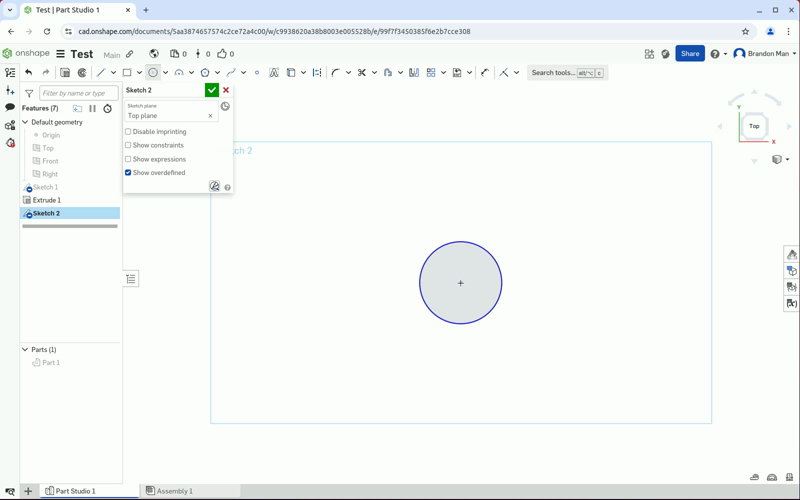
key_up(shift)
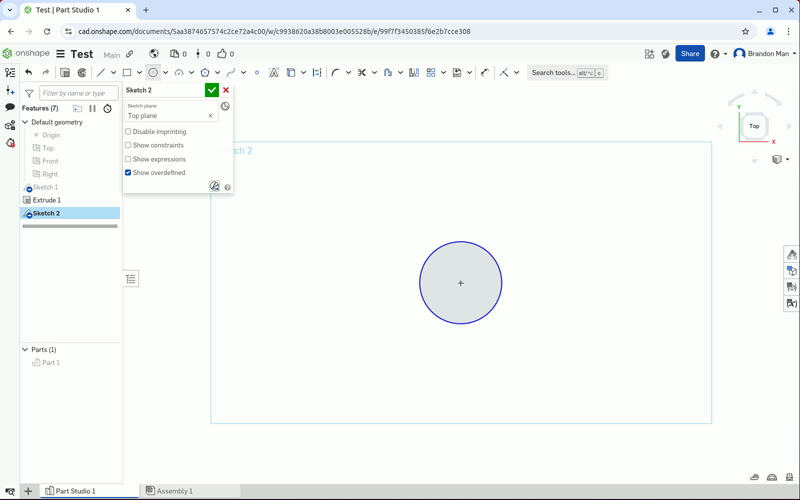
mouse_move(478, 282)
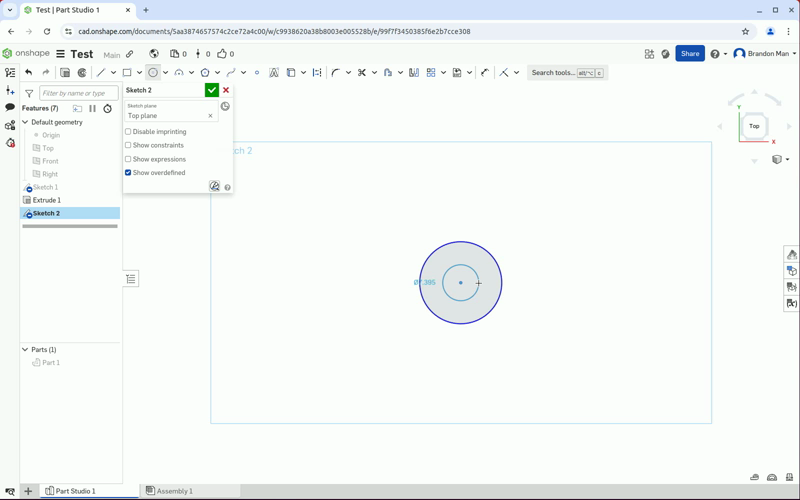
click(478, 282)
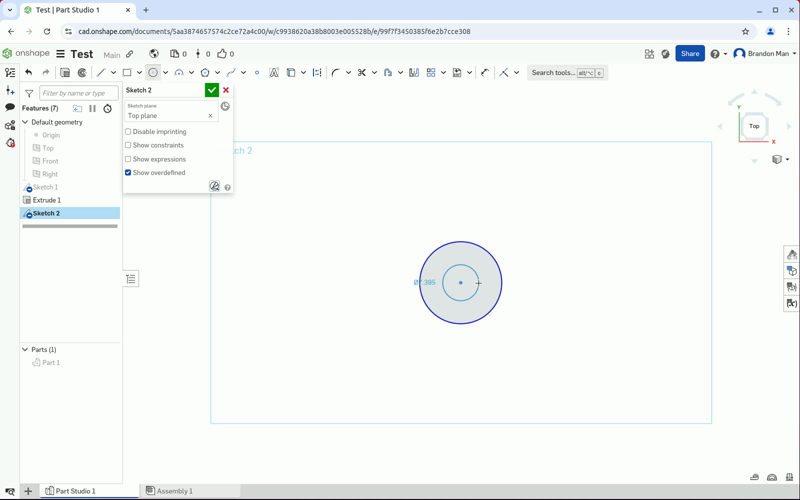
key(esc)
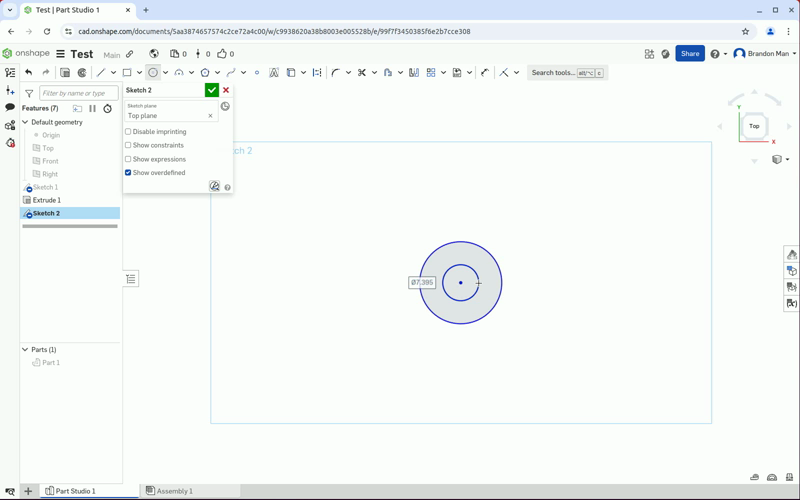
mouse_move(455, 246)
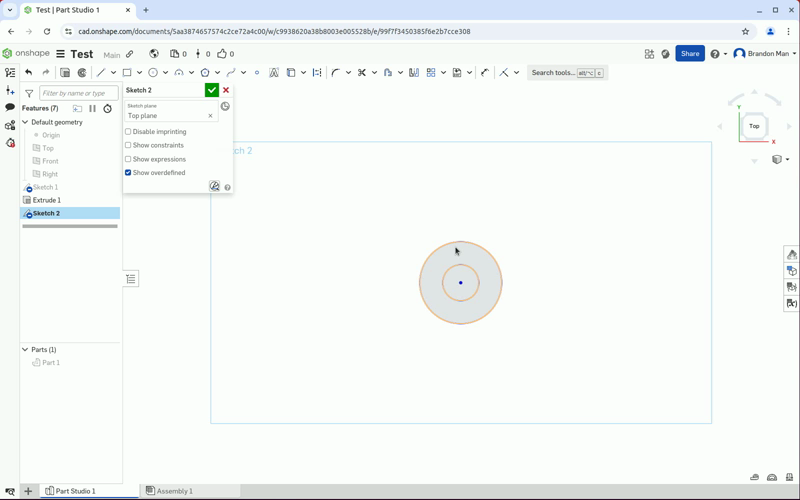
click(455, 246)
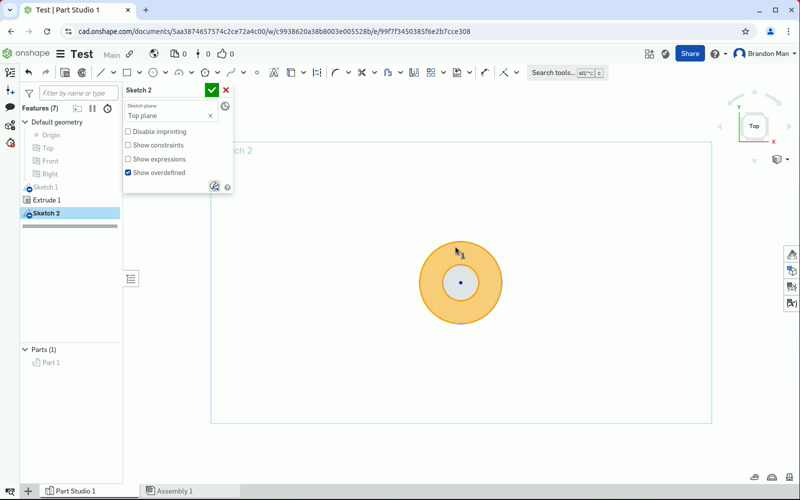
mouse_move(73, 352)
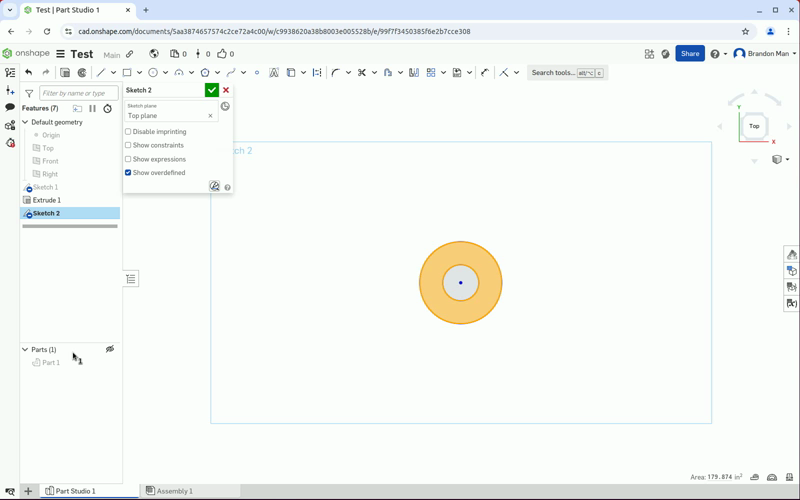
key(shift+y)
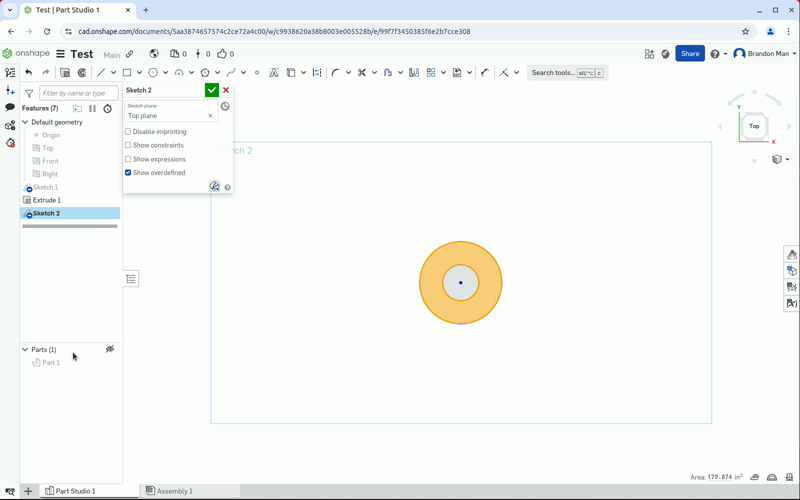
key(shift+e)
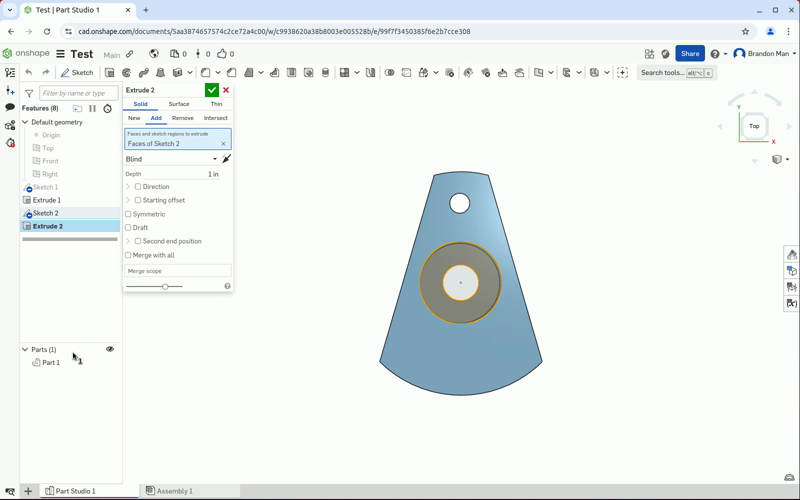
mouse_move(143, 106)
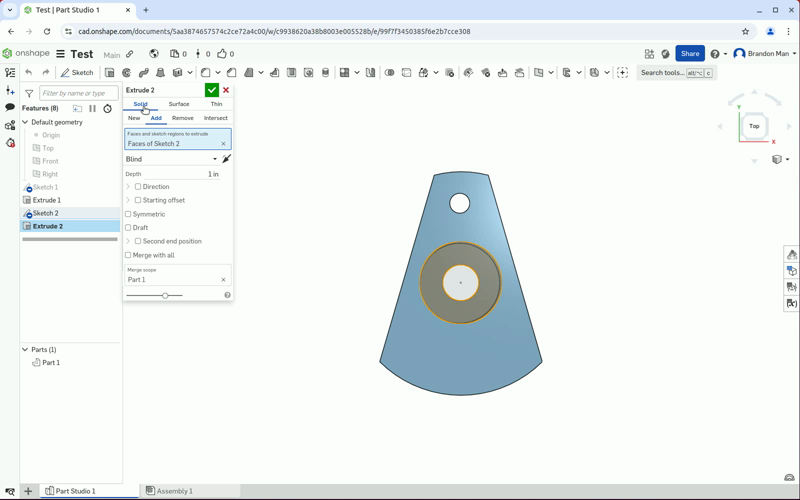
click(143, 106)
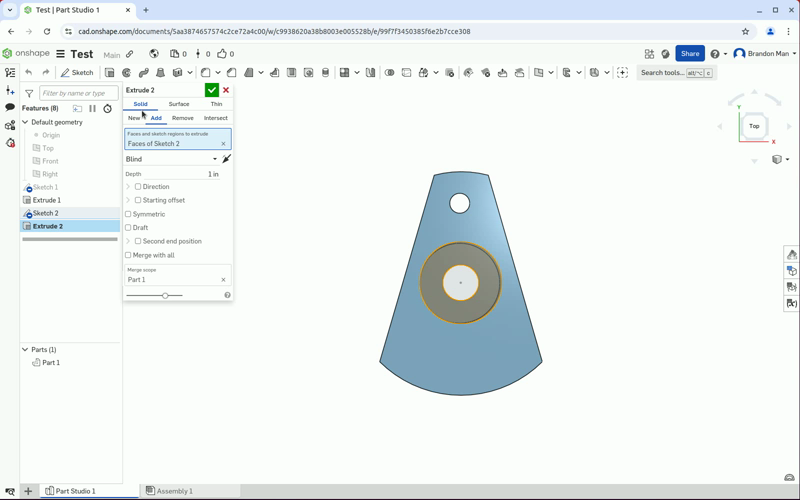
mouse_move(137, 120)
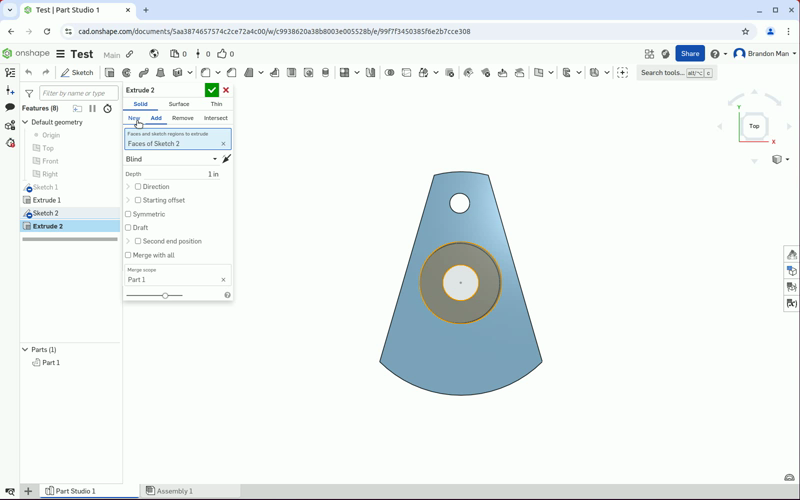
click(137, 120)
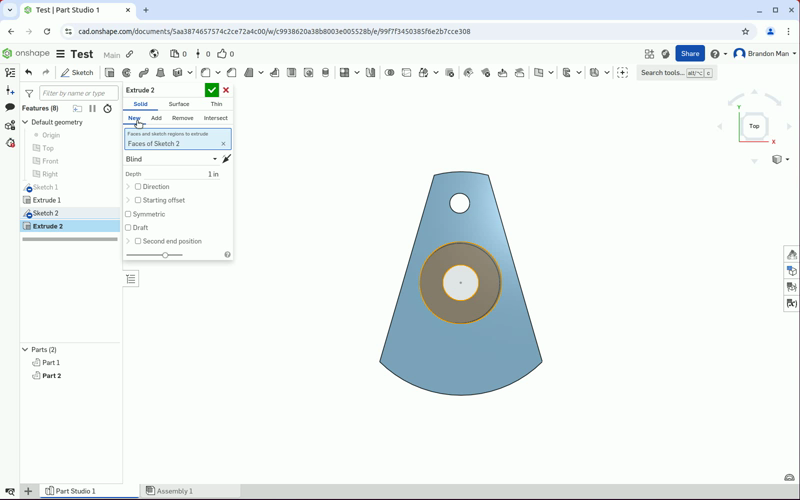
key(tab, 4)
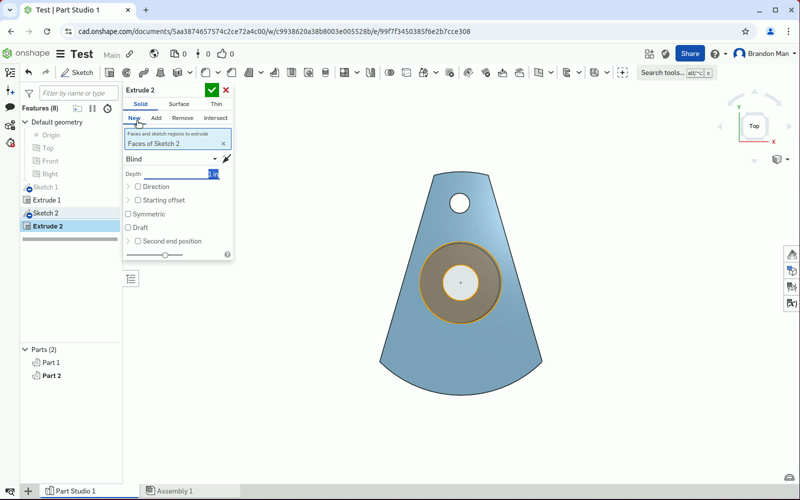
text(5.536)
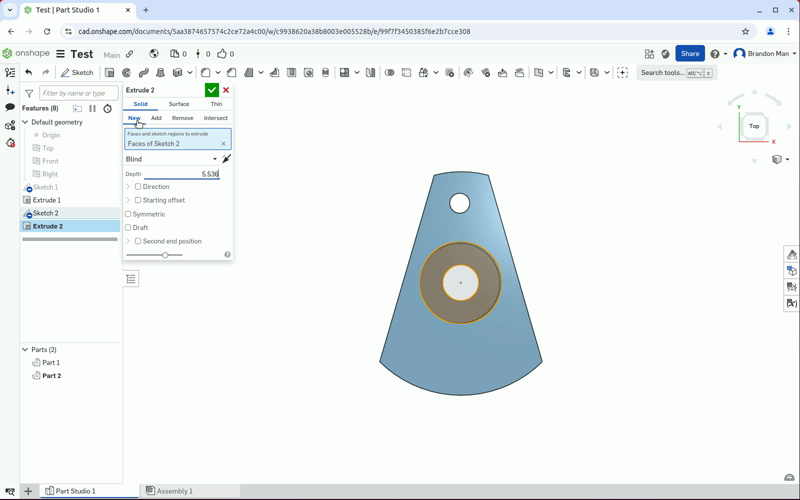
key(enter)
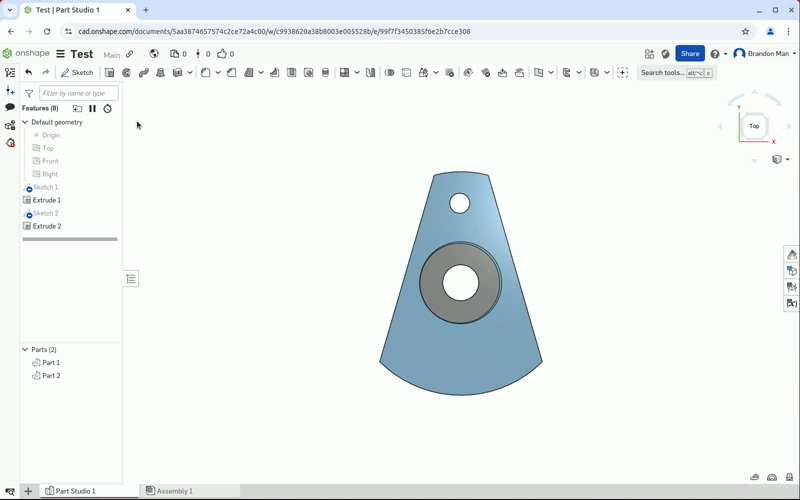
key(shift+h)
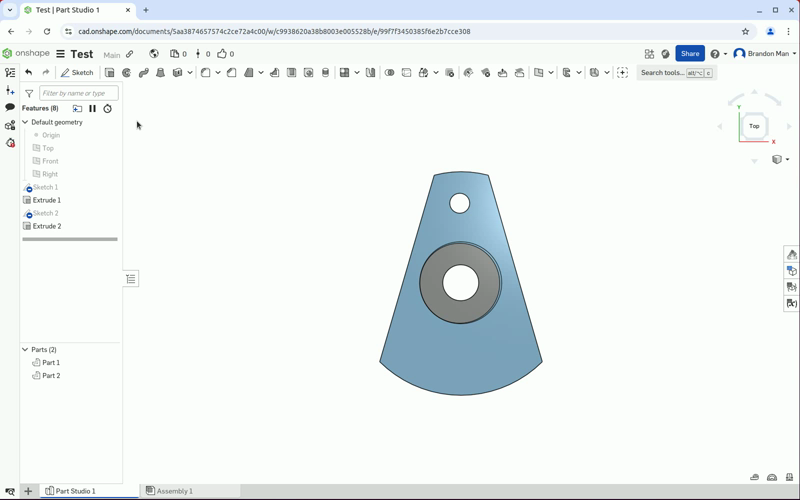
key(shift+h)
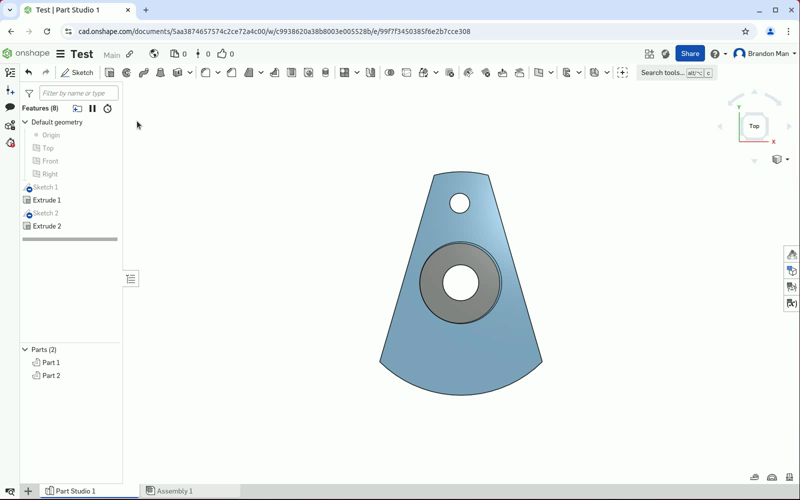
mouse_move(73, 189)
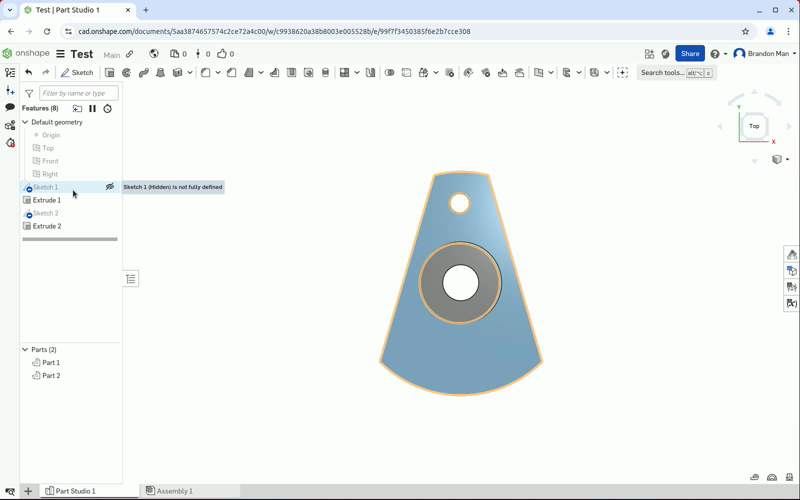
click(73, 189)
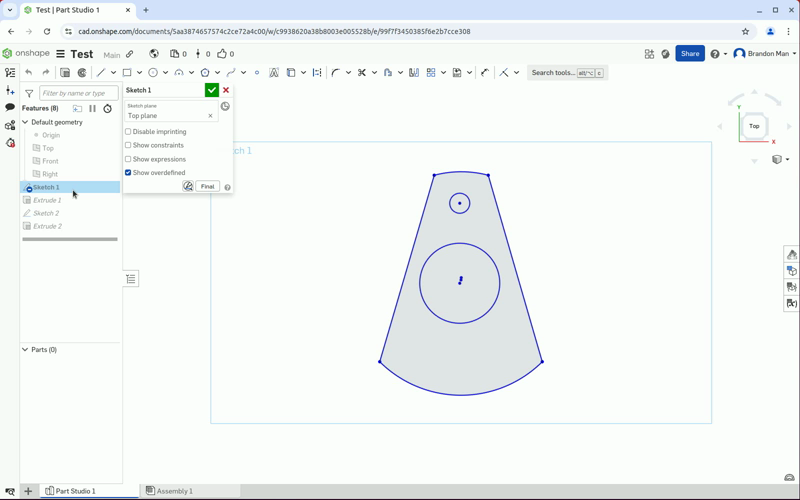
mouse_move(229, 92)
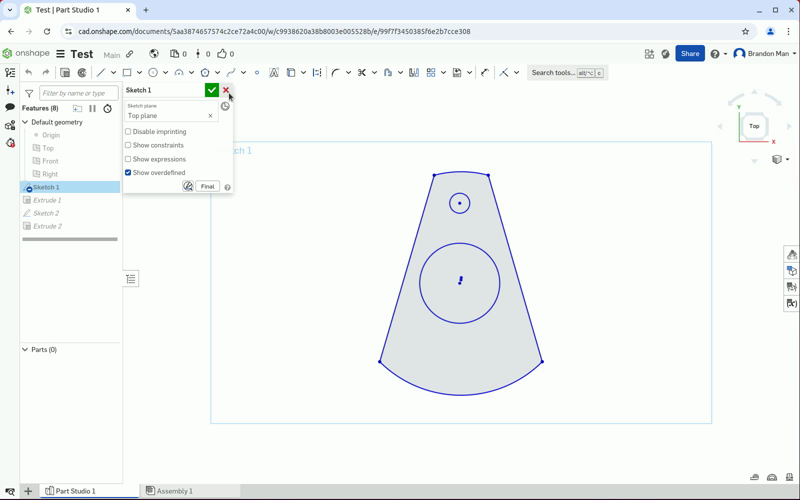
click(229, 92)
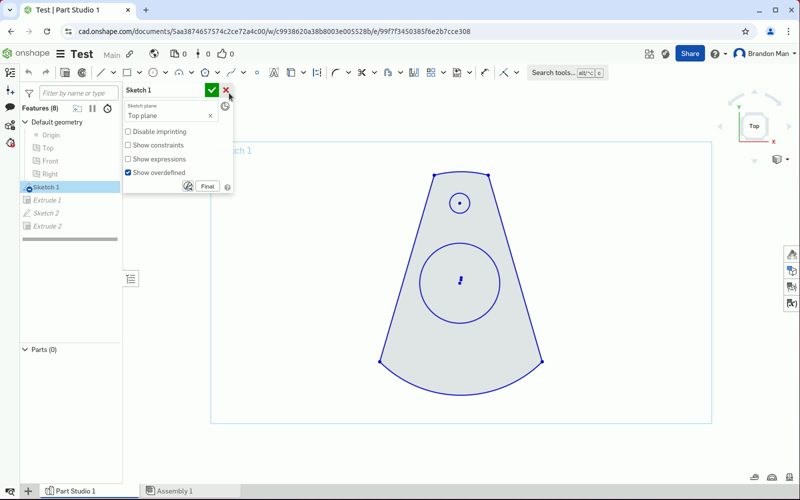
key(shift+s)
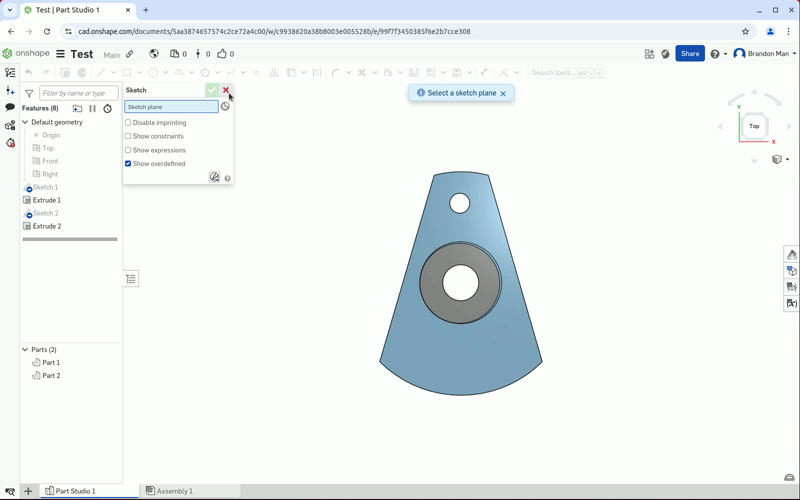
mouse_move(73, 150)
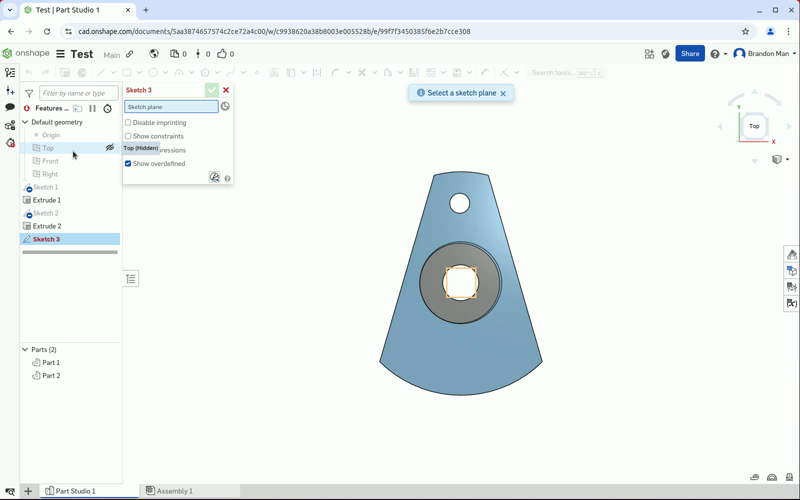
click(73, 150)
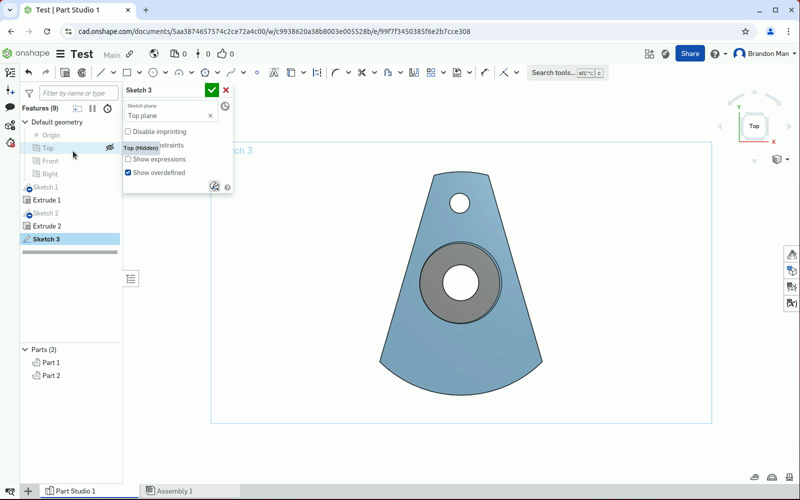
mouse_move(73, 352)
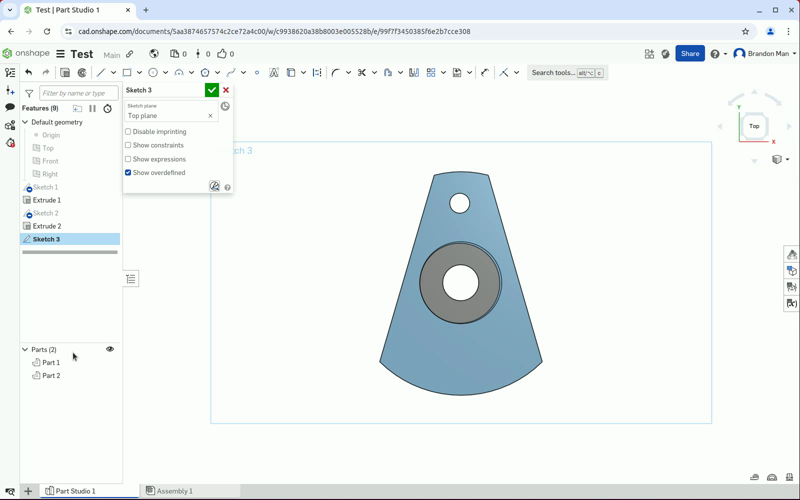
key(y)
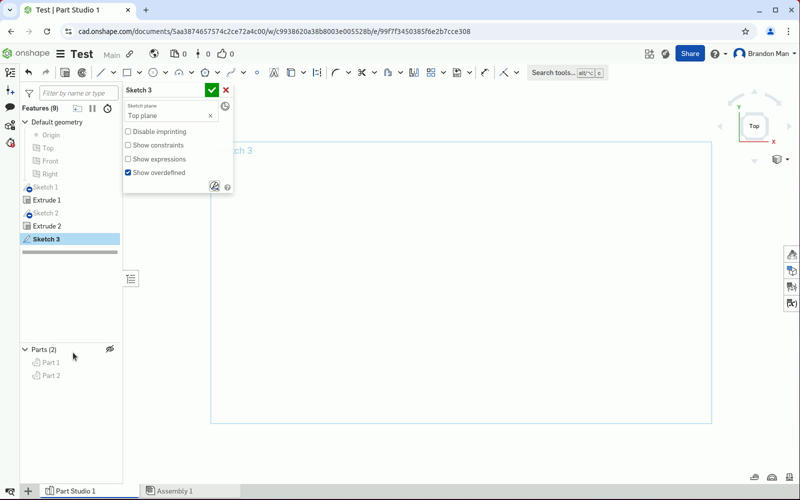
key(c)
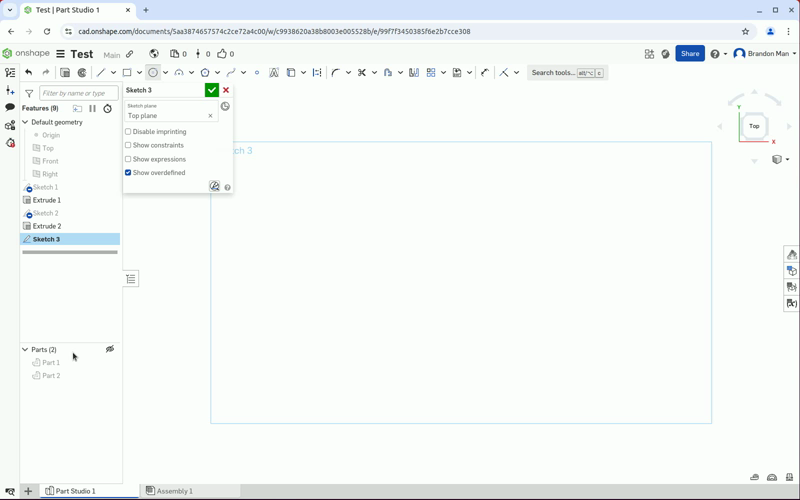
key_down(shift)
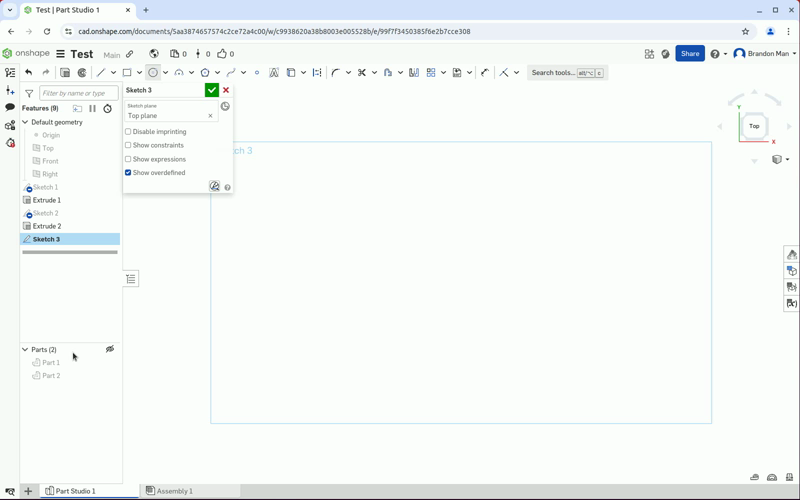
mouse_move(460, 282)
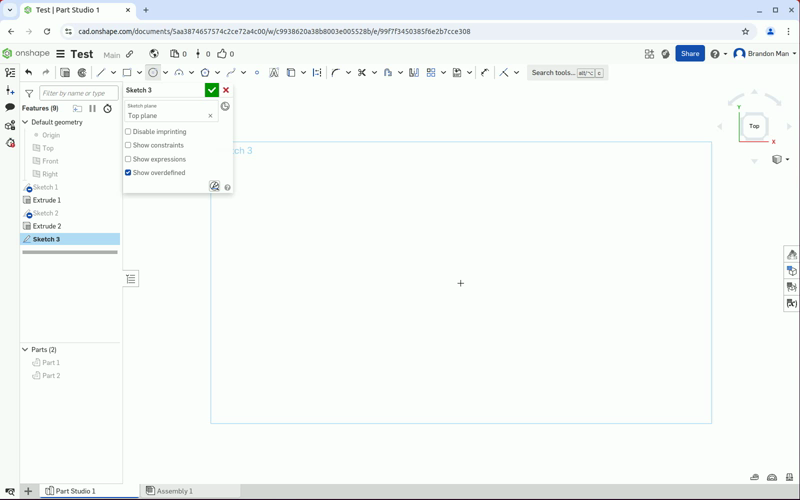
click(460, 282)
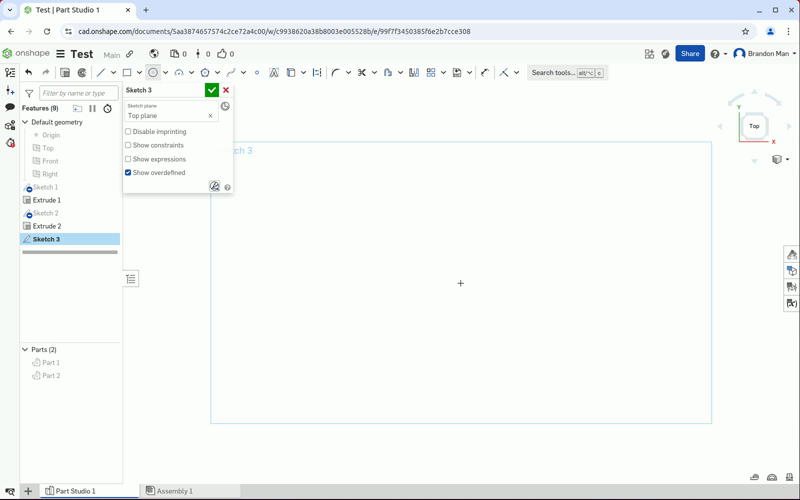
key_up(shift)
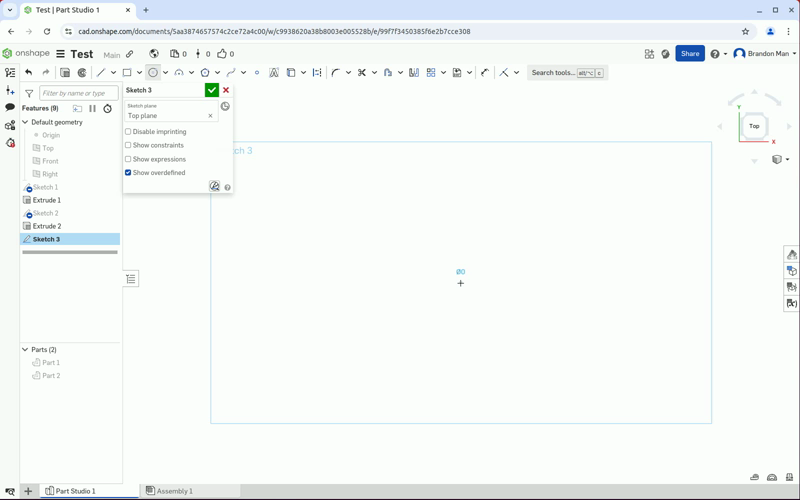
mouse_move(501, 282)
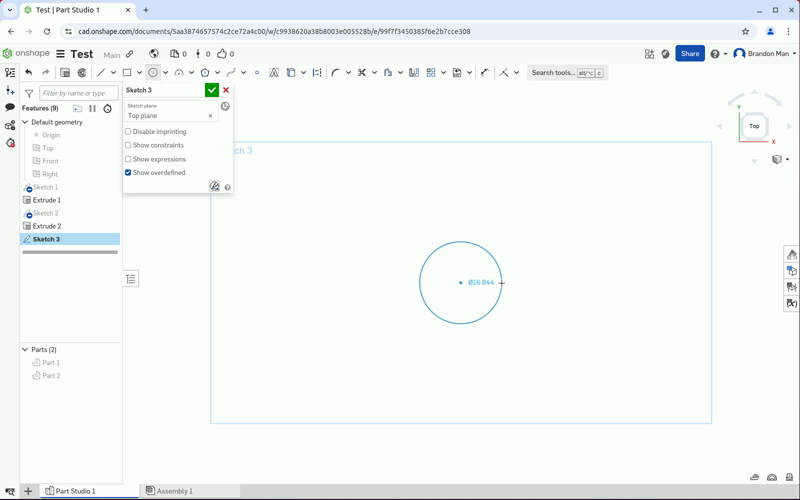
click(501, 282)
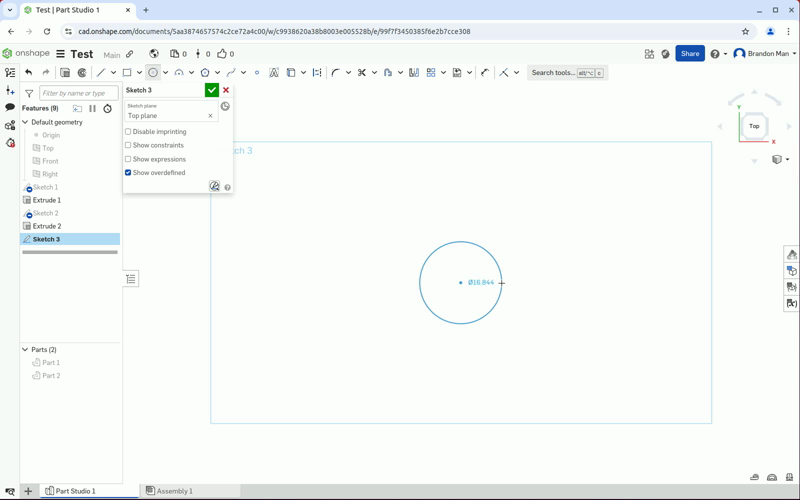
key(esc)
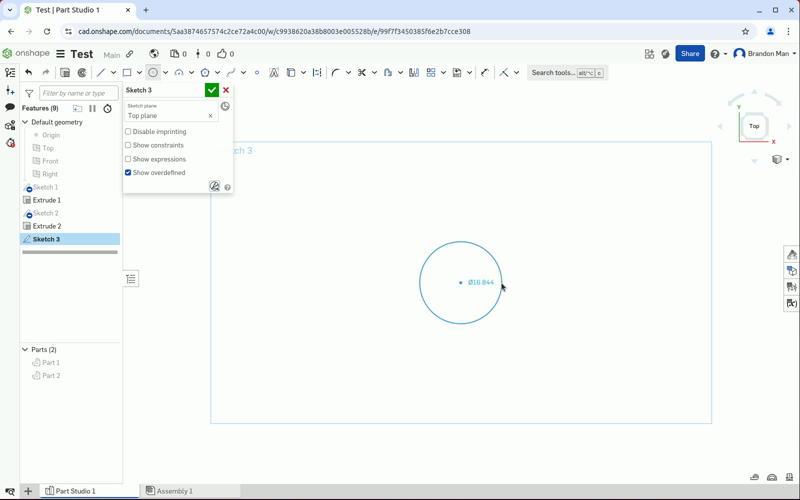
key(c)
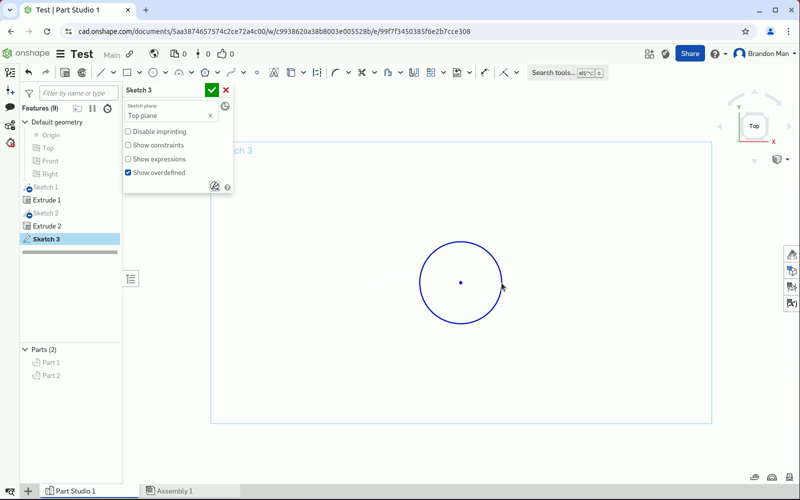
key_down(shift)
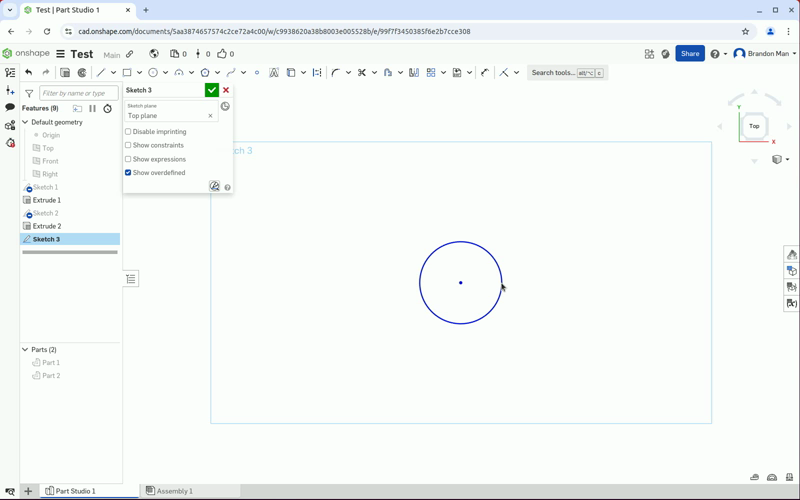
mouse_move(460, 282)
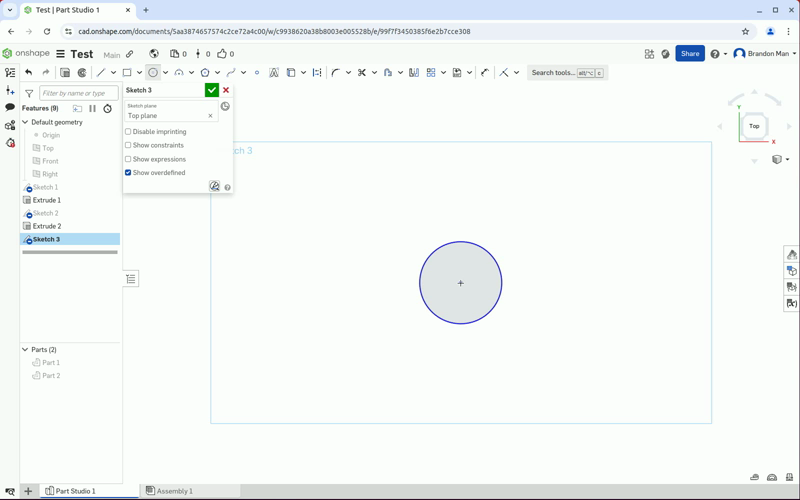
click(460, 282)
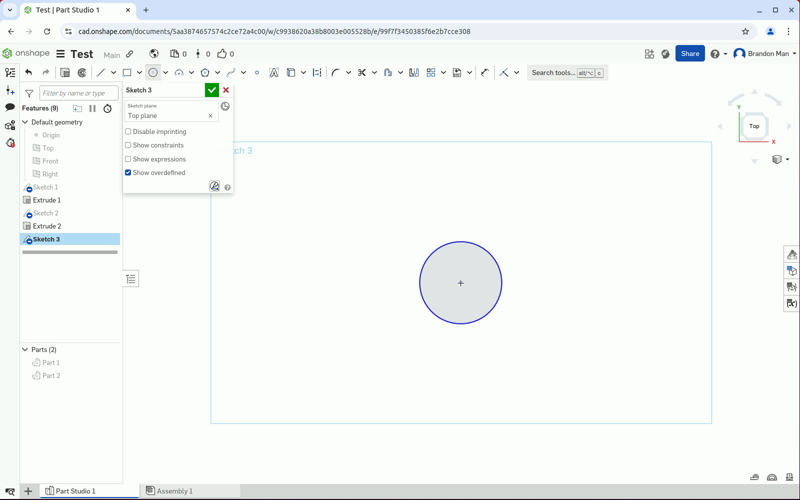
key_up(shift)
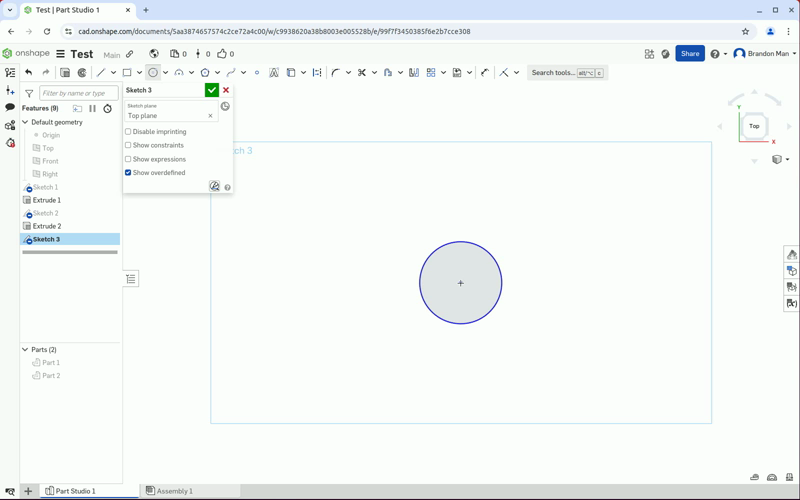
mouse_move(478, 282)
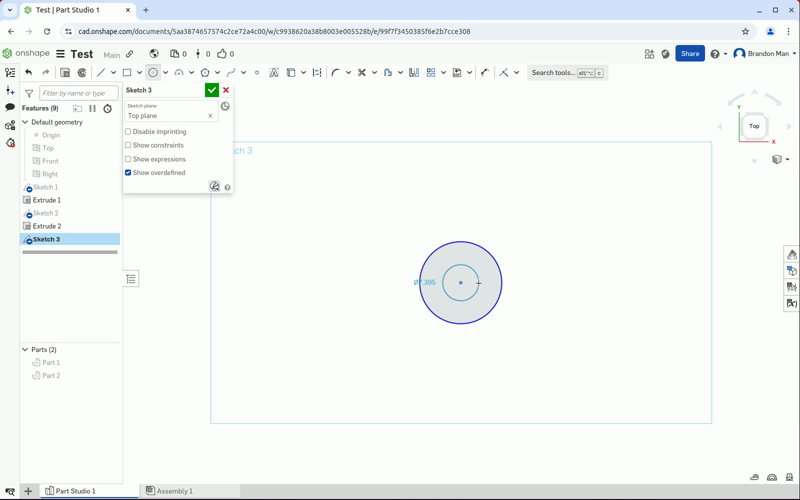
click(478, 282)
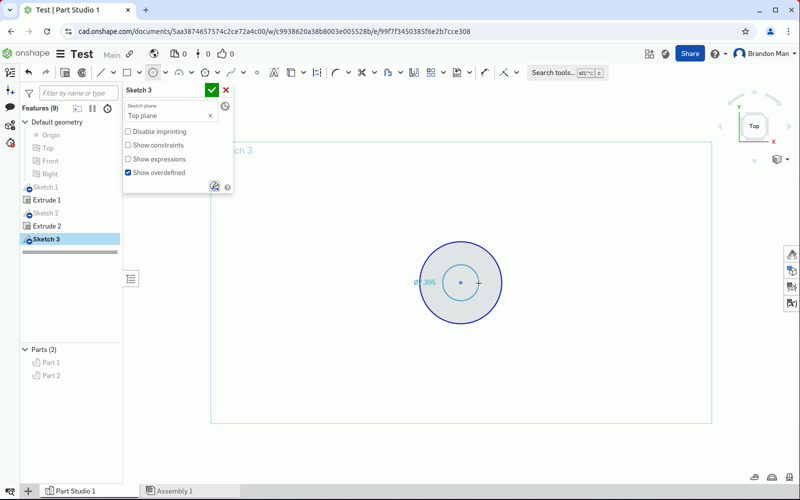
key(esc)
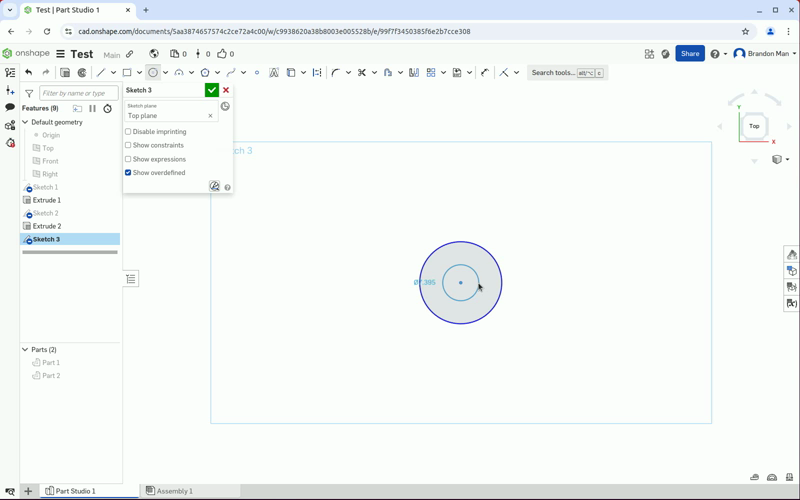
mouse_move(423, 283)
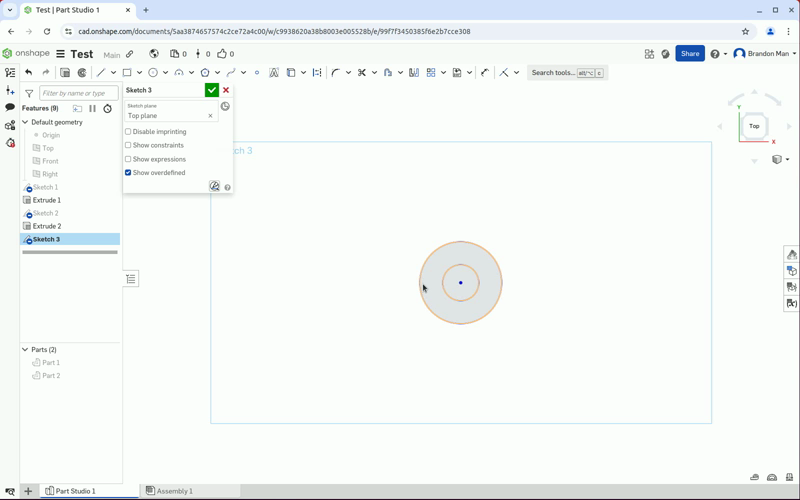
click(423, 283)
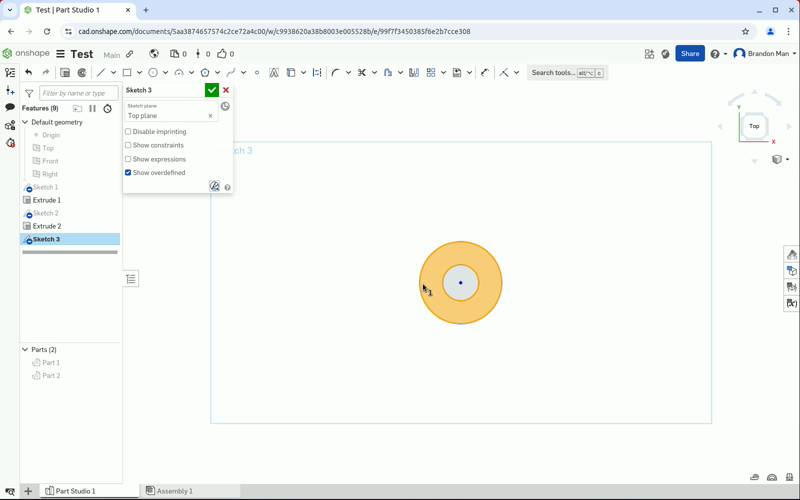
mouse_move(73, 352)
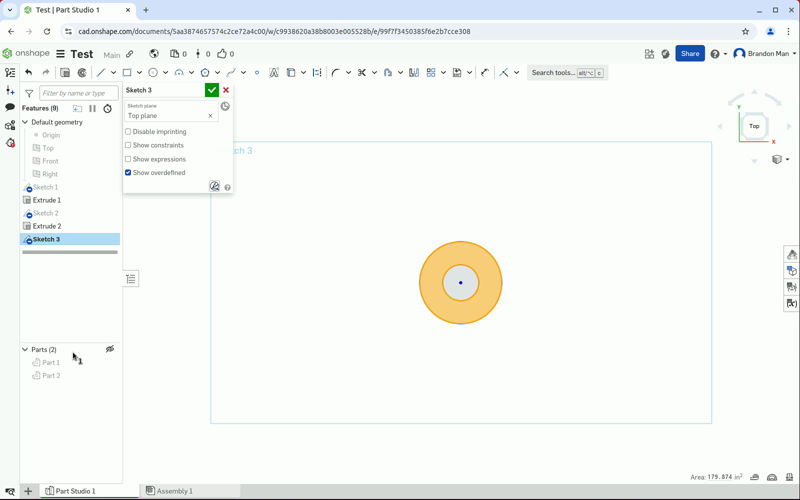
key(shift+y)
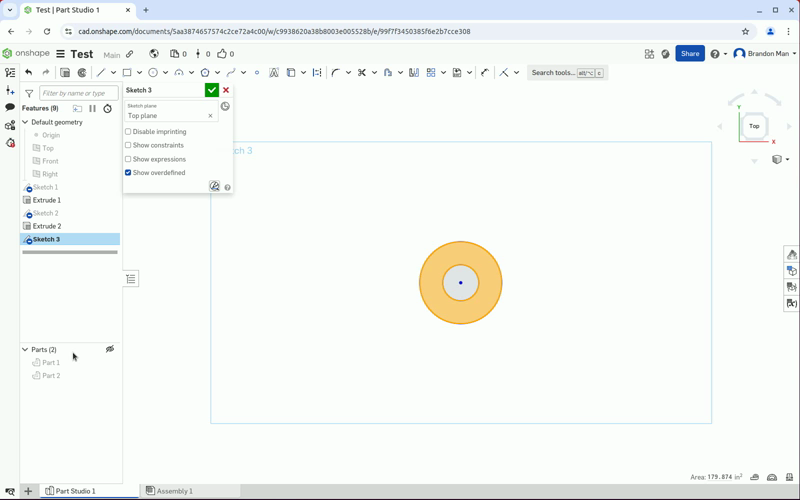
key(shift+e)
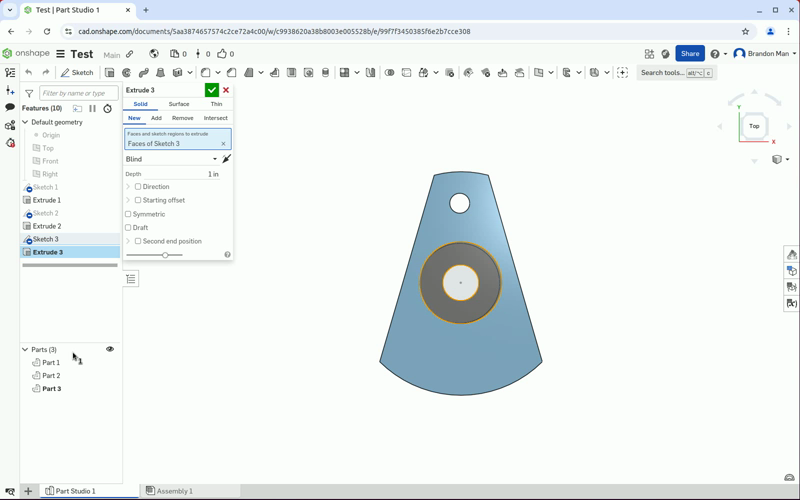
mouse_move(143, 106)
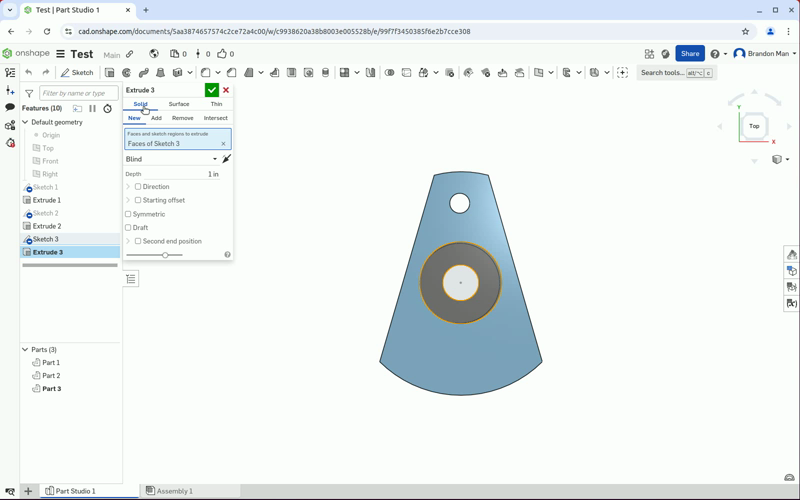
click(143, 106)
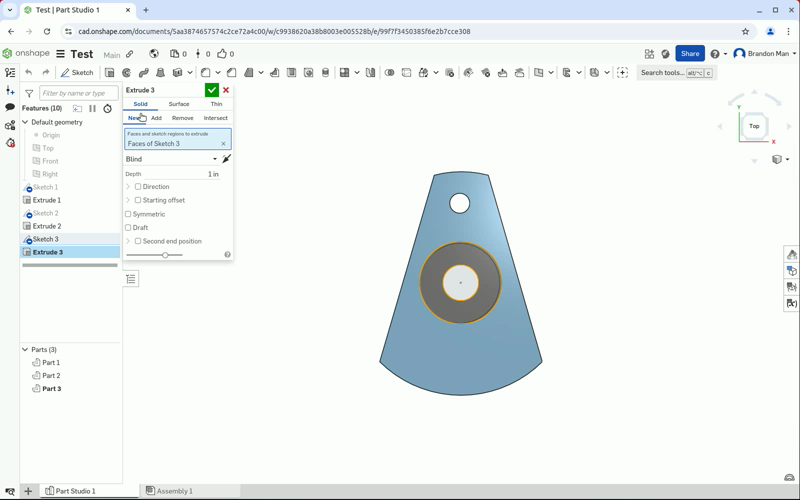
mouse_move(137, 120)
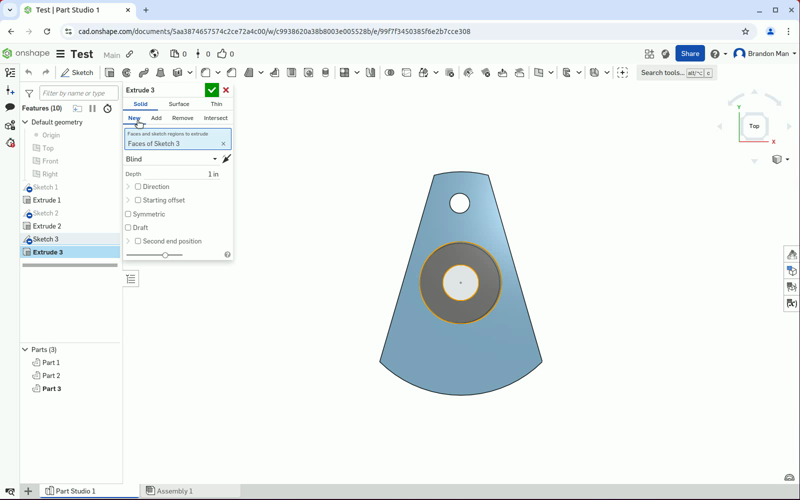
click(137, 120)
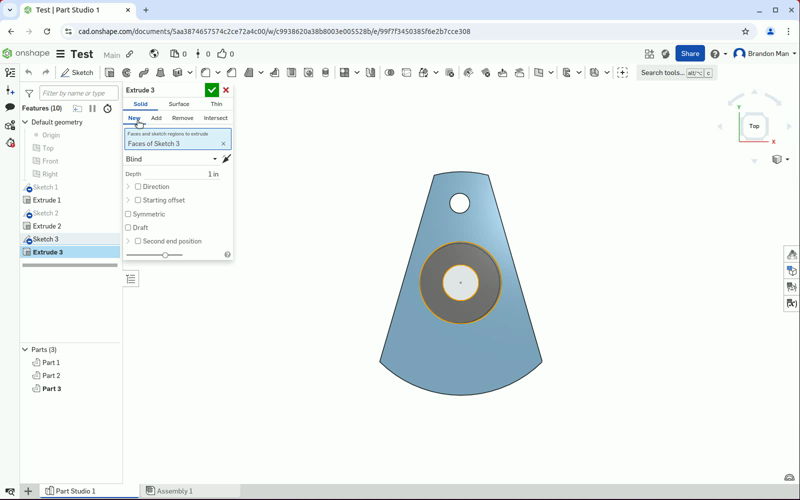
key(tab, 4)
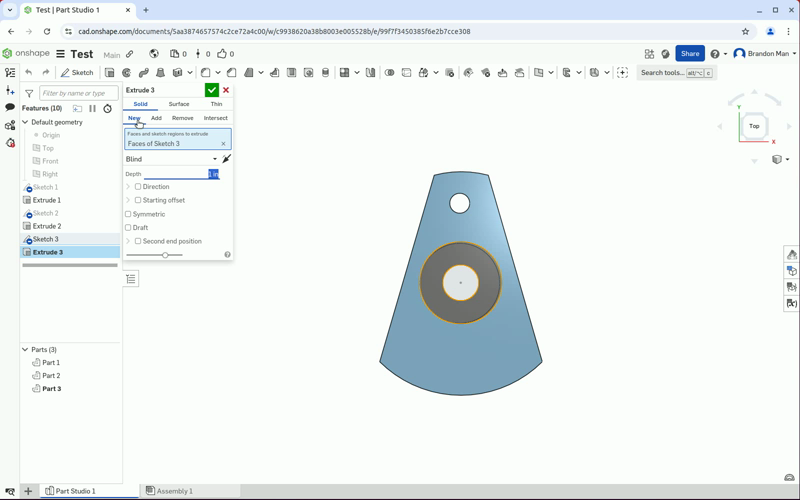
text(-2.889)
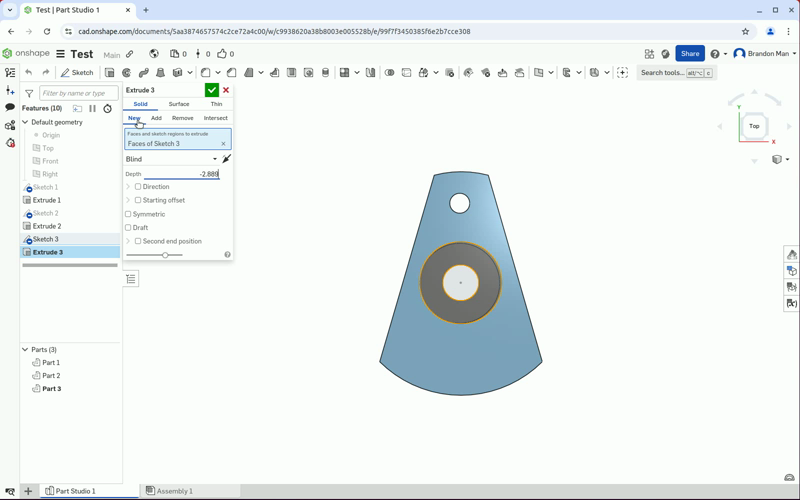
key(enter)
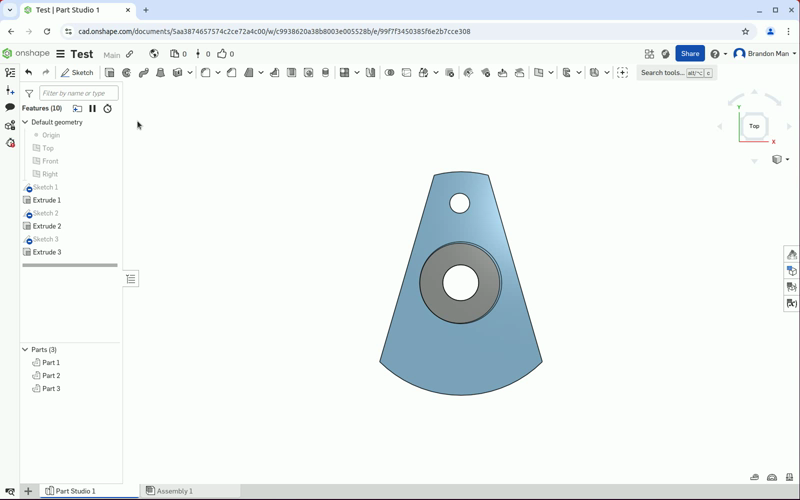
key(shift+h)
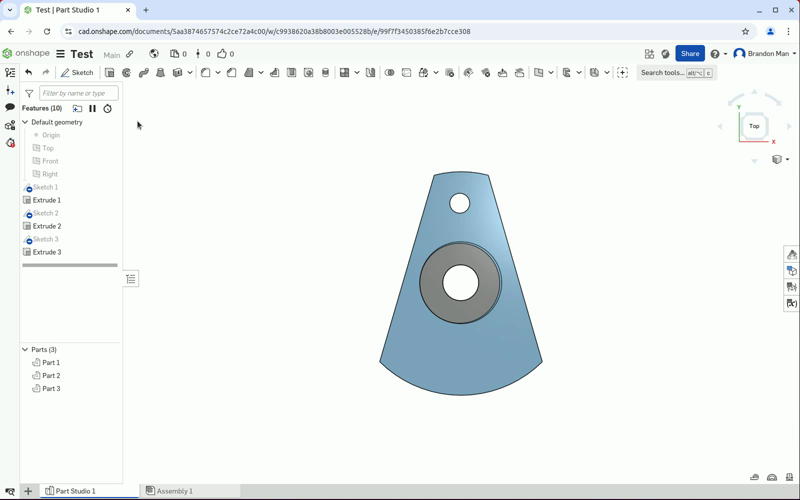
key(shift+h)
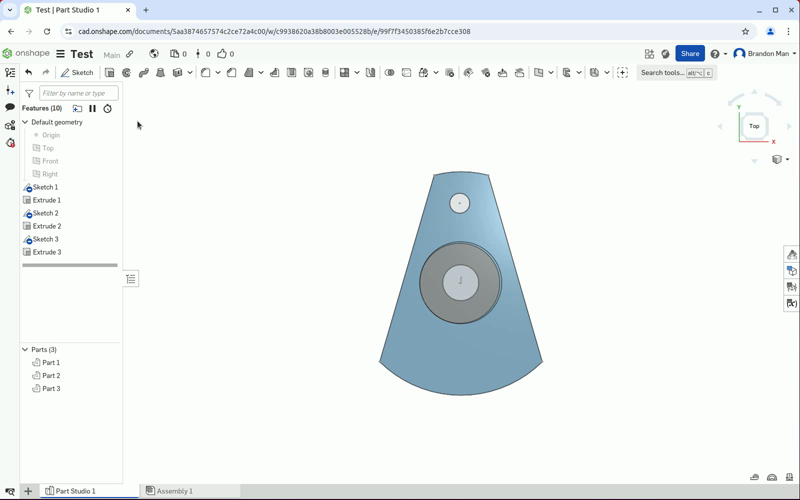
key(shift+7)
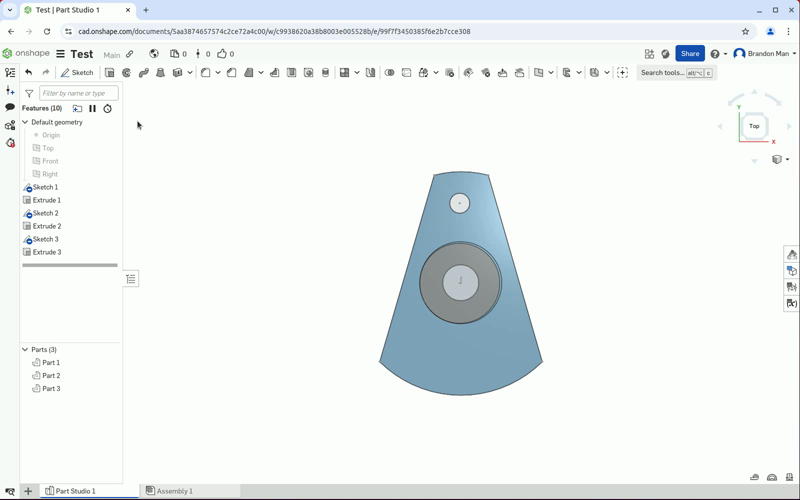
key(up, 3)
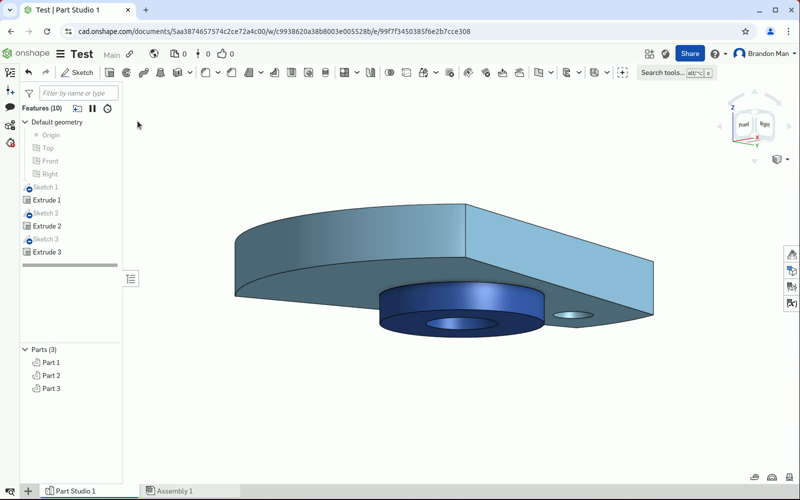
key(left, 3)
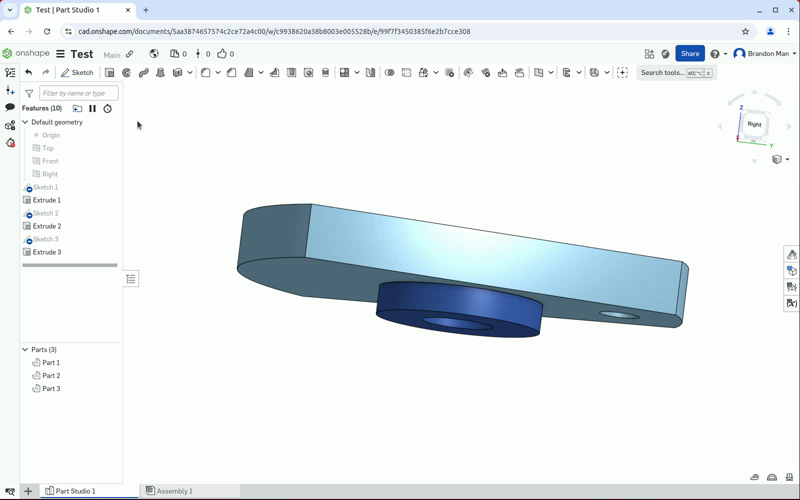
key(right, 3)
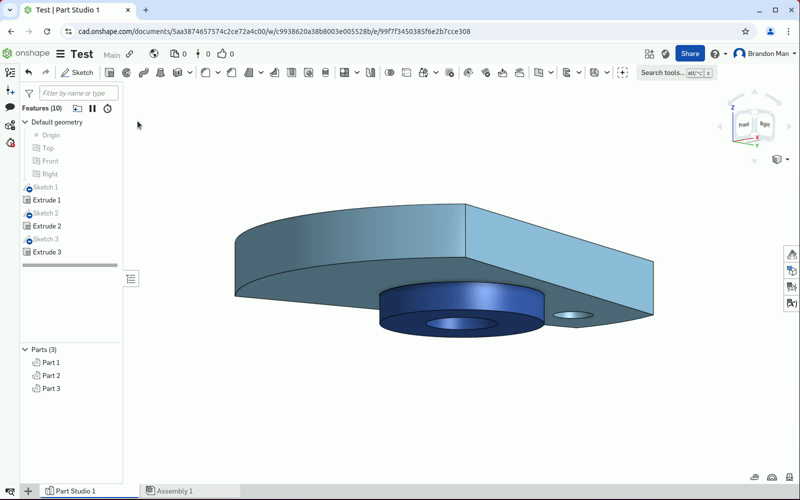
key(down, 3)
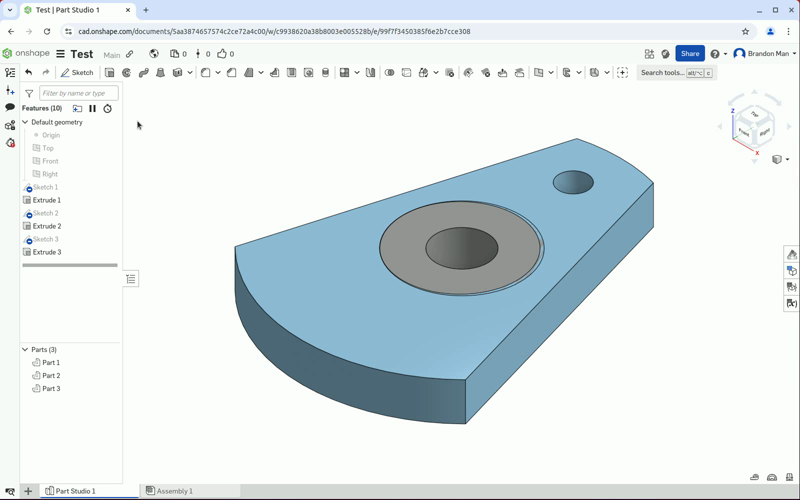
mouse_move(73, 189)
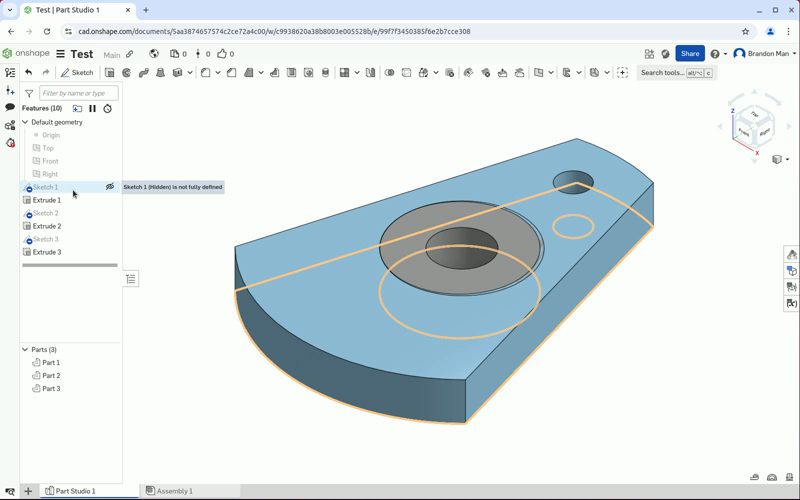
click(73, 189)